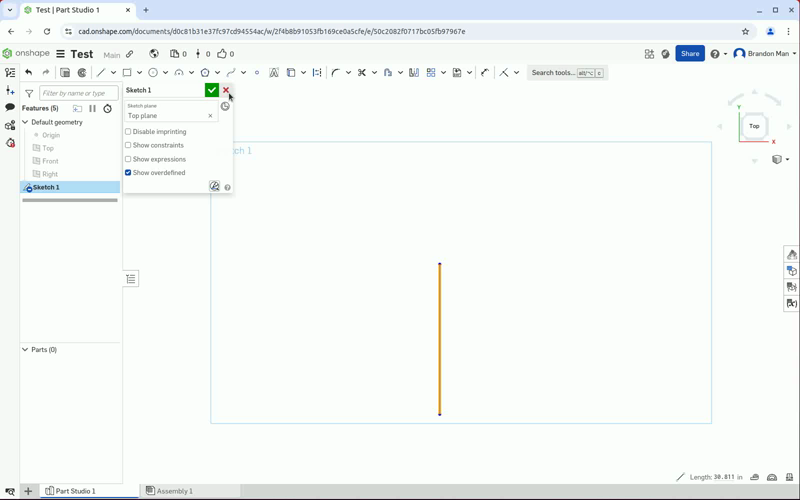
key(shift+h)
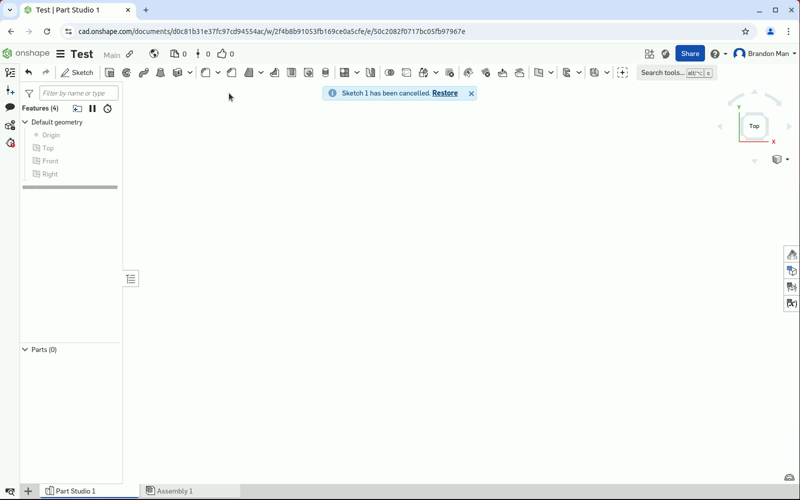
mouse_move(73, 352)
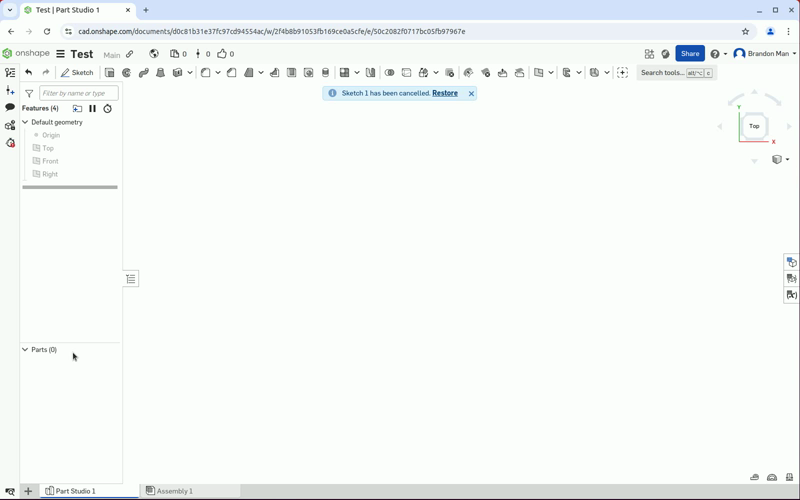
key(y)
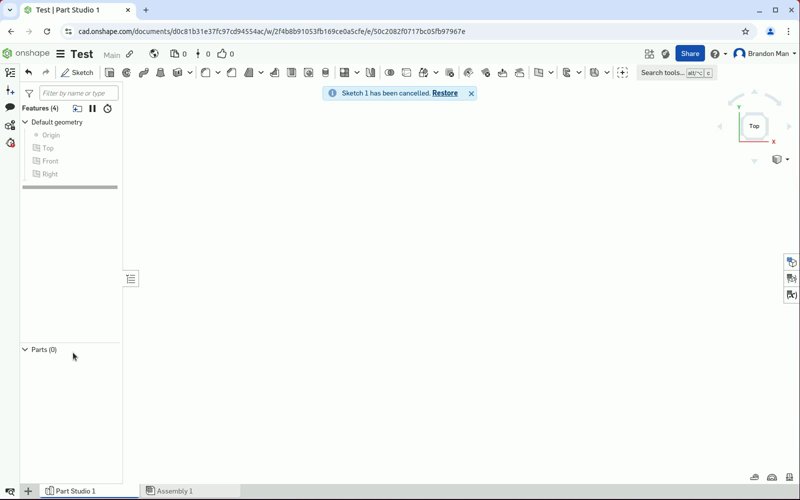
key(shift+p)
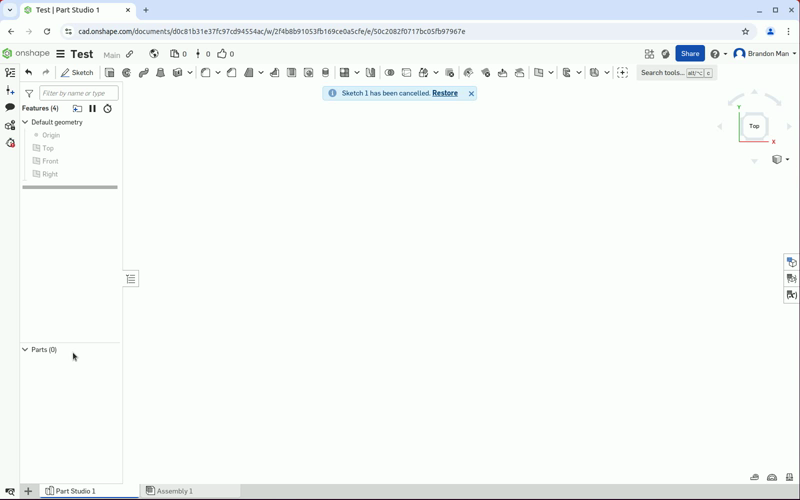
key(space)
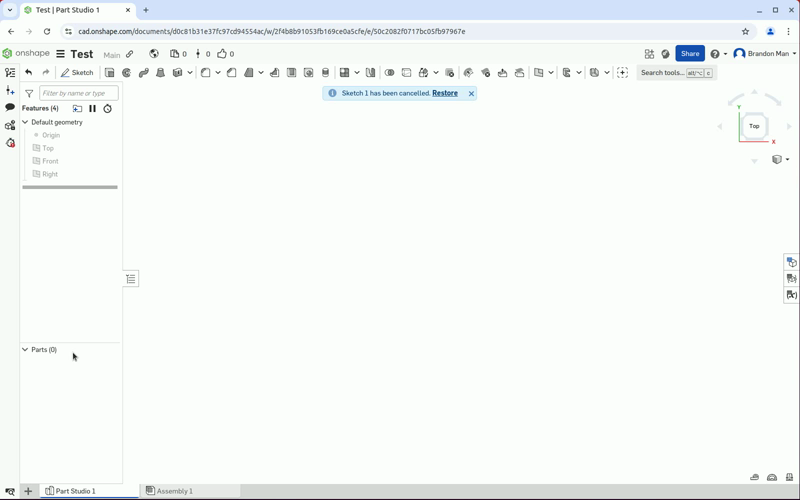
key_down(shift)
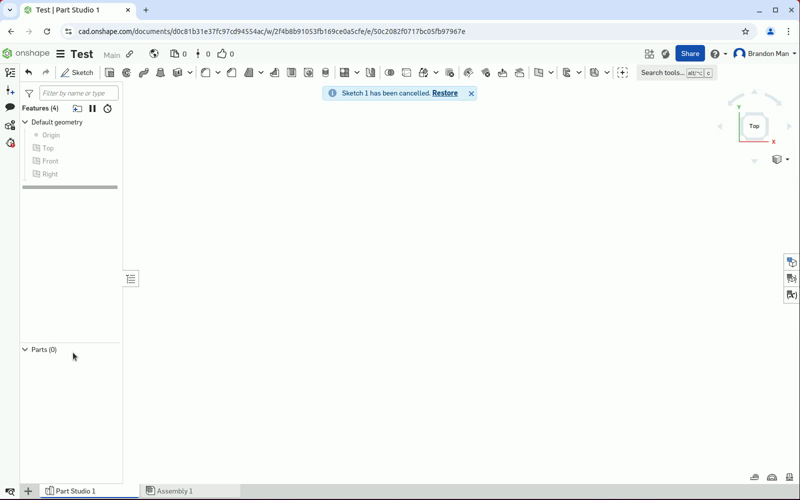
key(up)
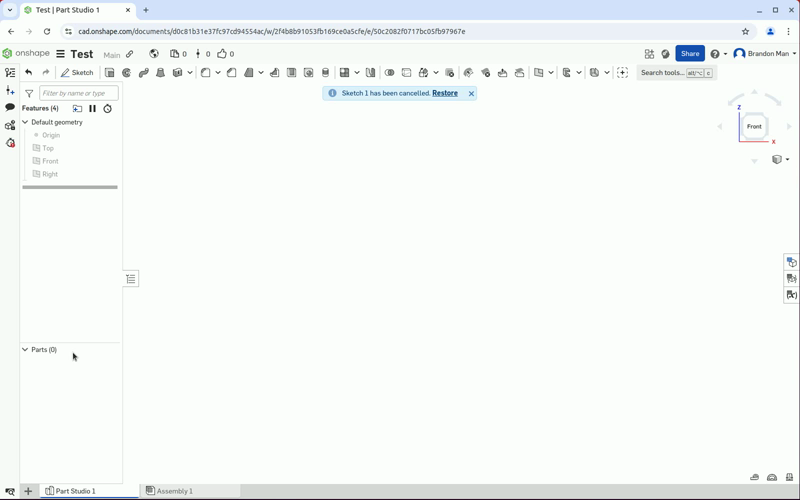
key_up(shift)
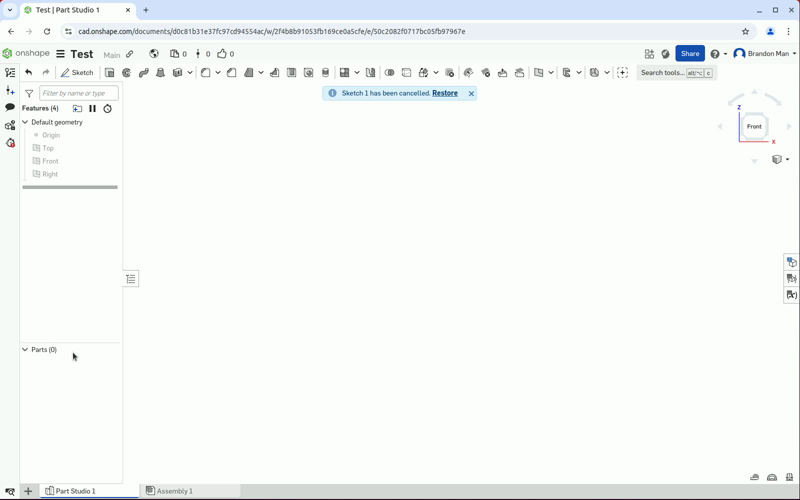
mouse_move(73, 352)
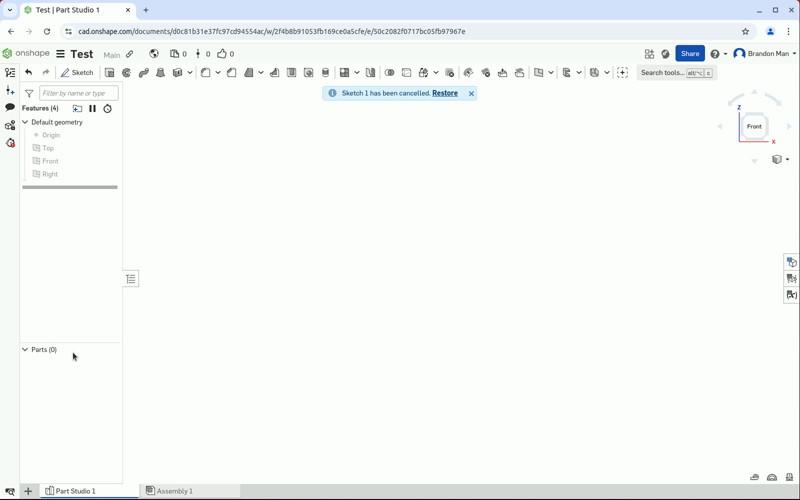
key(shift+y)
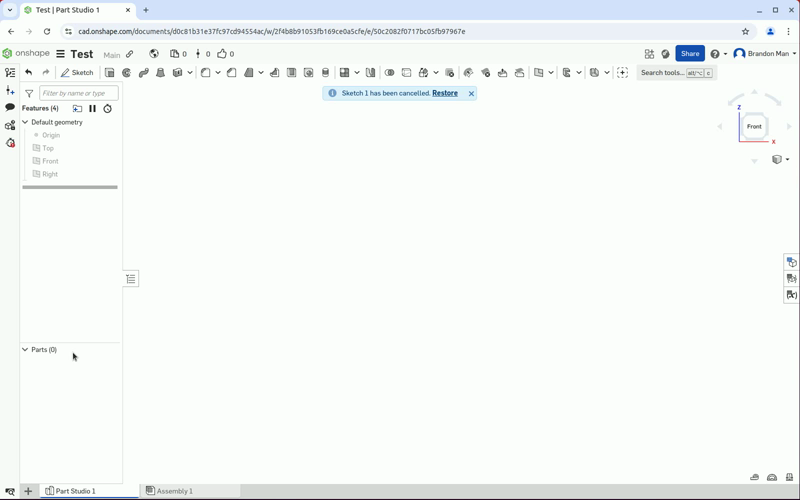
key(shift+s)
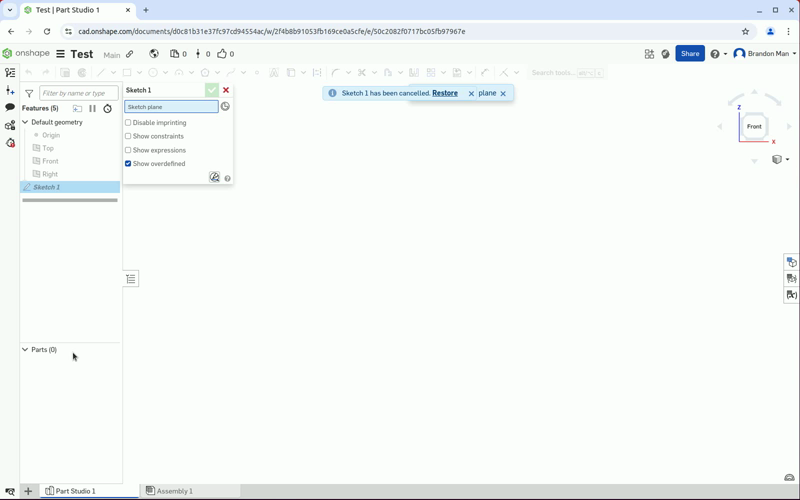
mouse_move(73, 163)
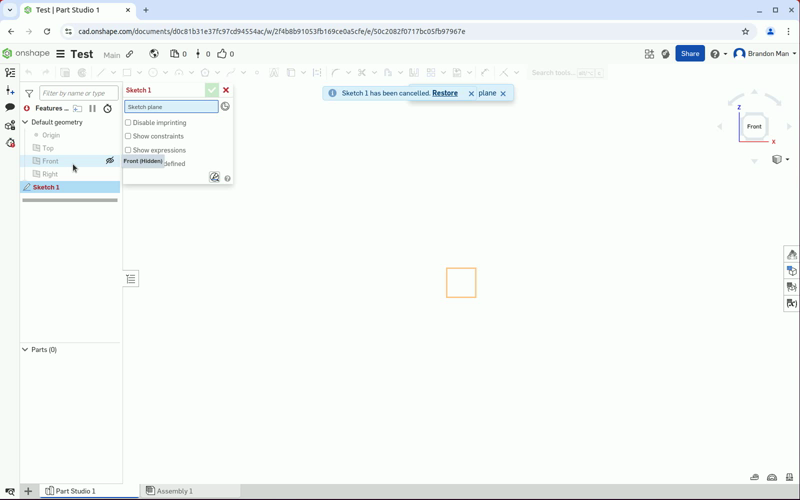
click(73, 163)
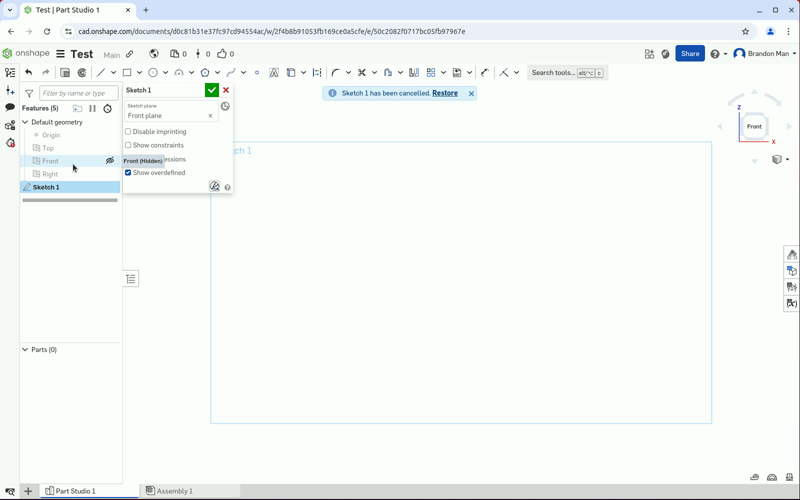
mouse_move(73, 352)
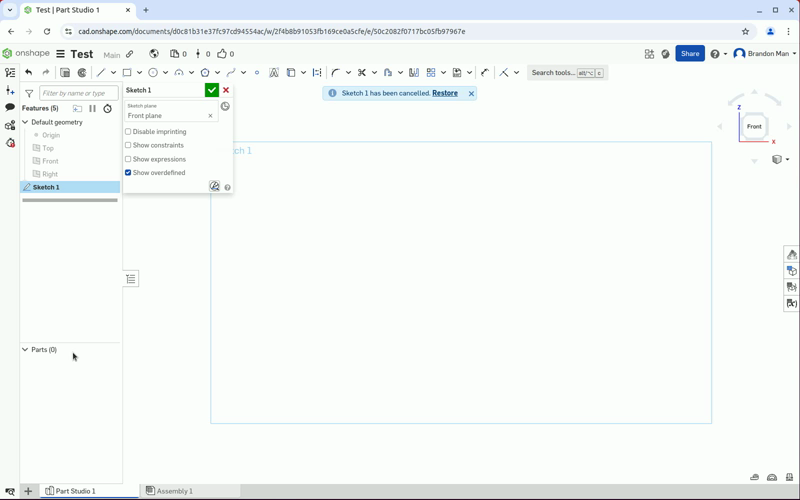
key(y)
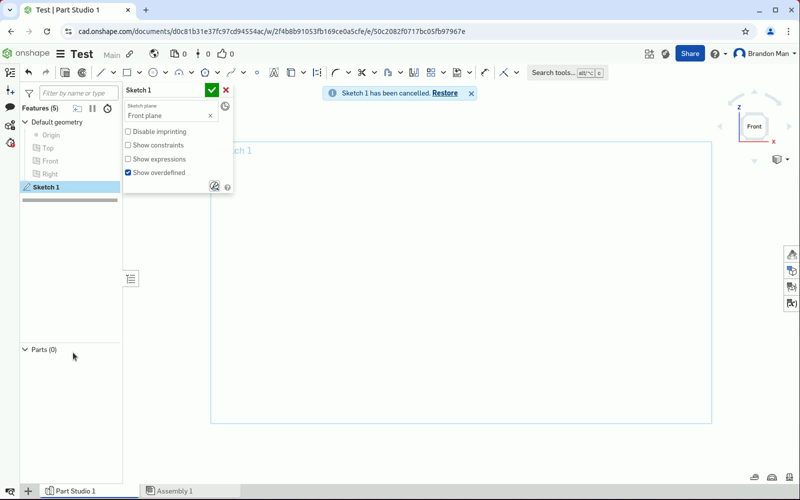
key(c)
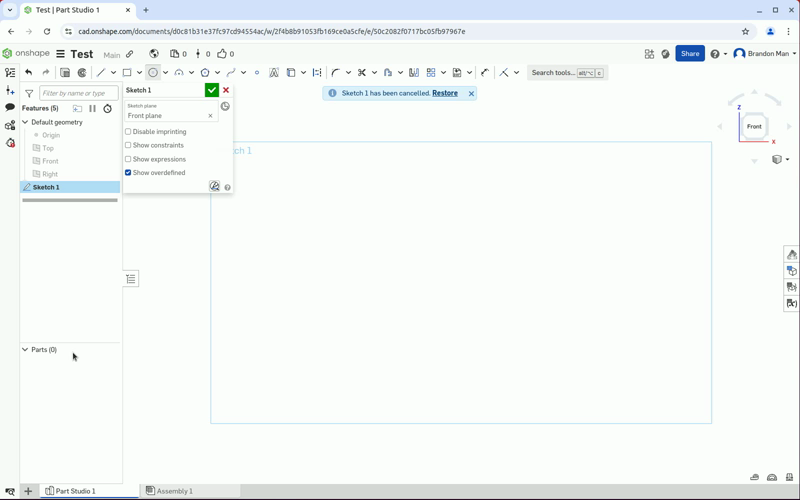
key_down(shift)
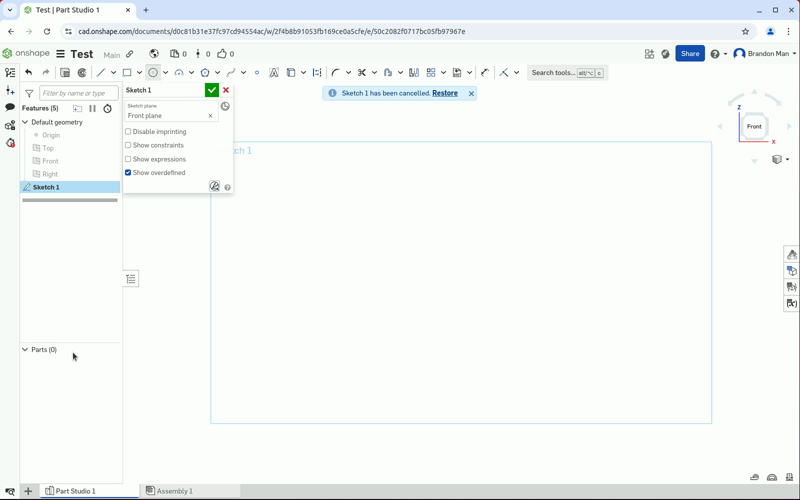
mouse_move(461, 282)
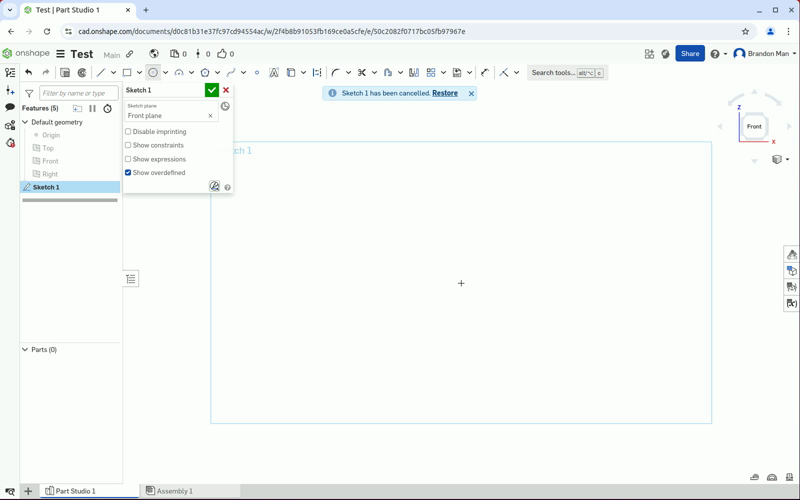
click(461, 282)
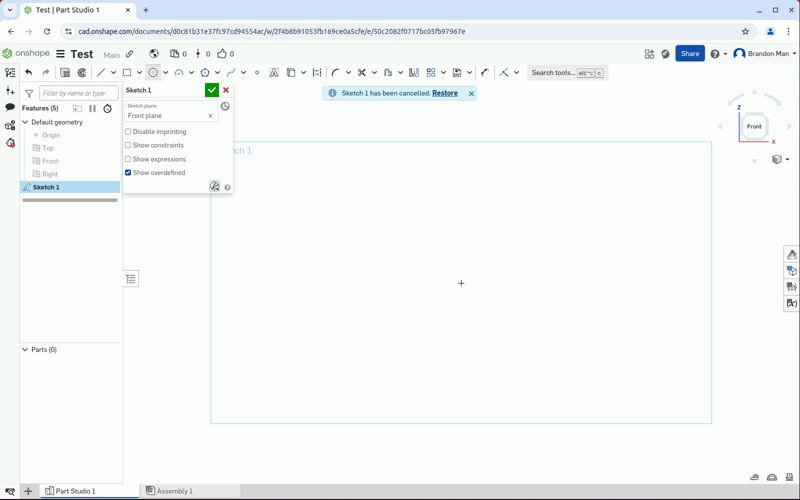
key_up(shift)
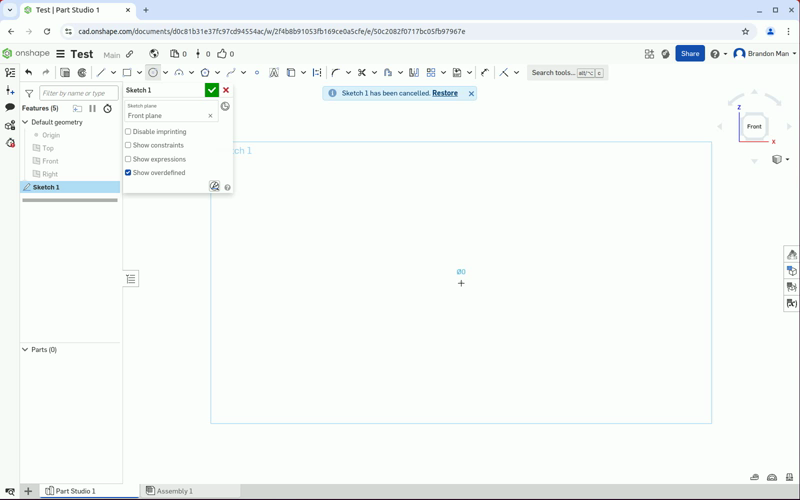
mouse_move(527, 282)
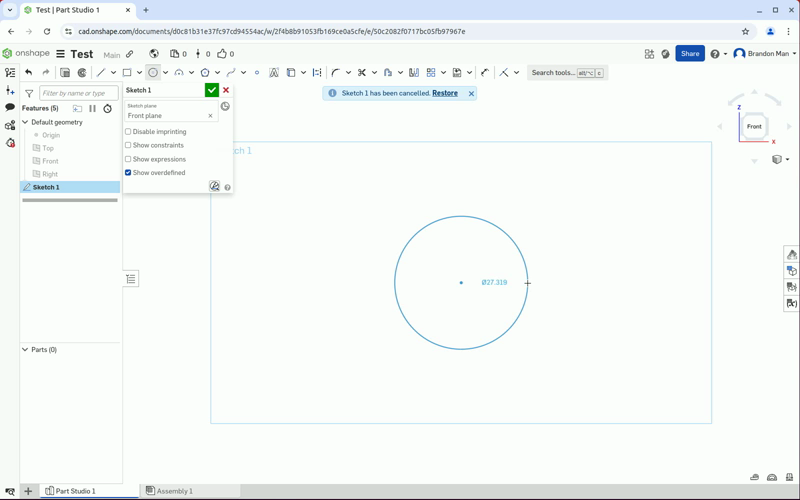
click(527, 282)
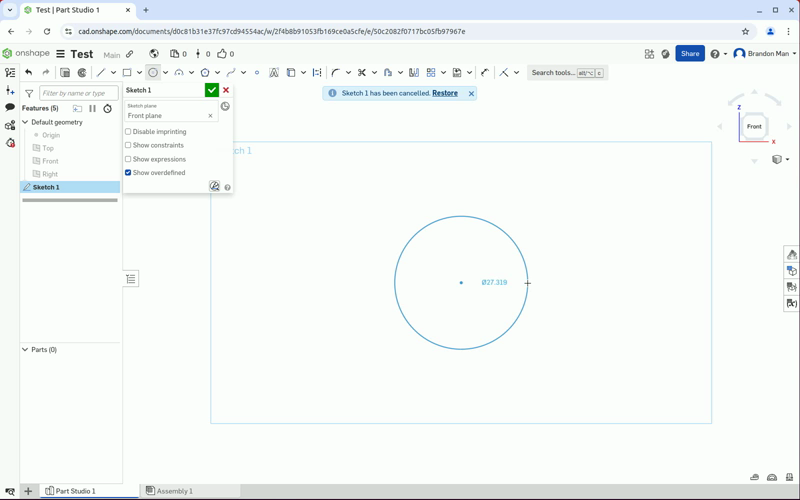
key(esc)
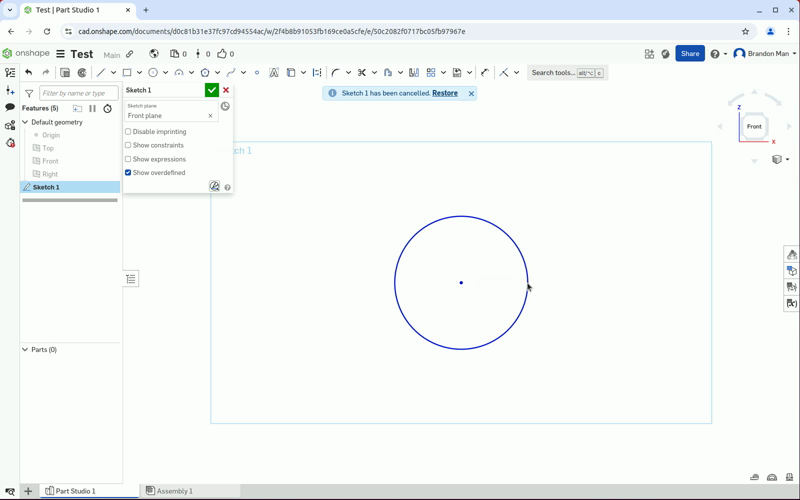
mouse_move(501, 263)
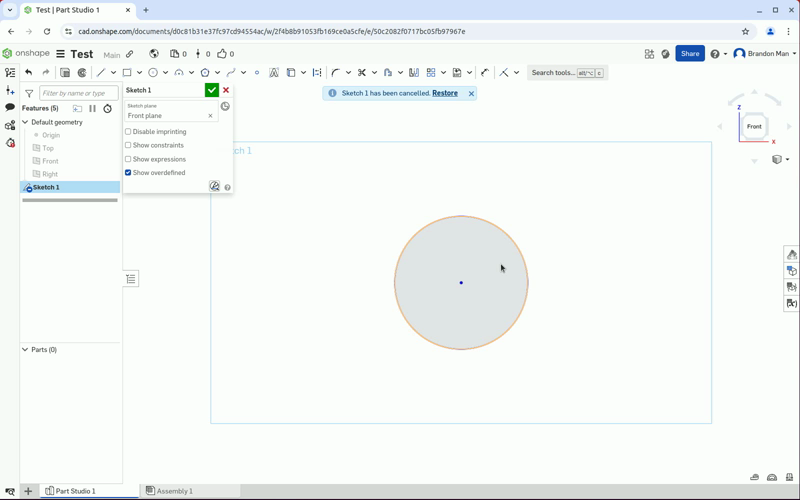
click(501, 263)
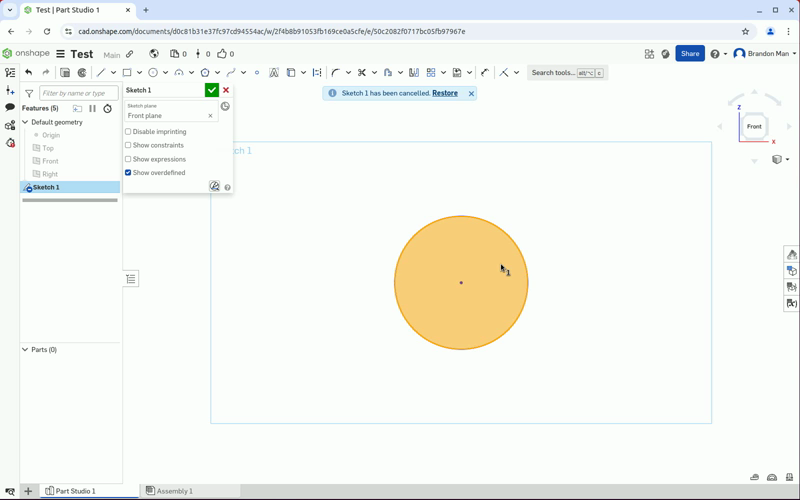
mouse_move(73, 352)
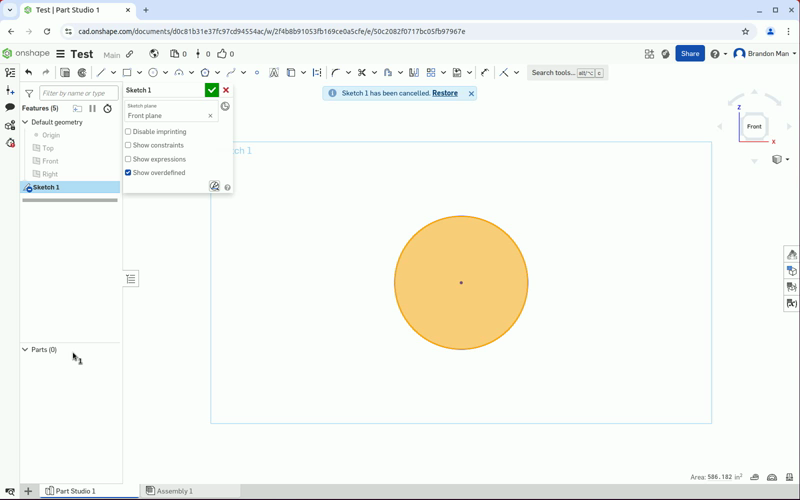
key(shift+y)
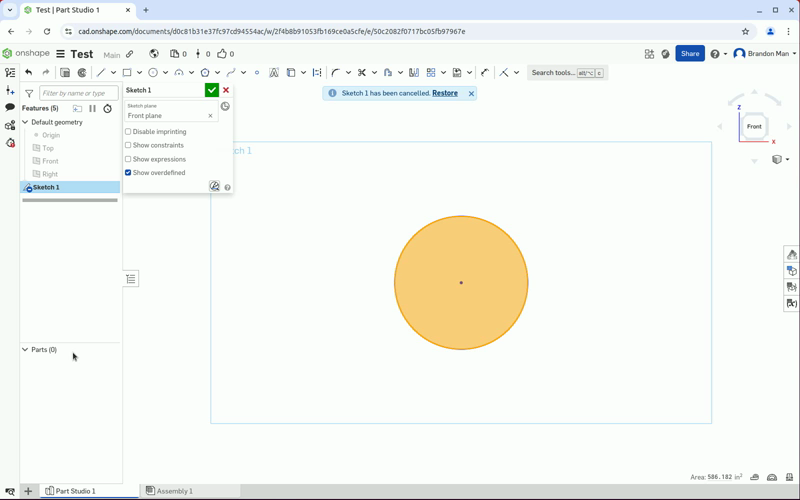
key(shift+e)
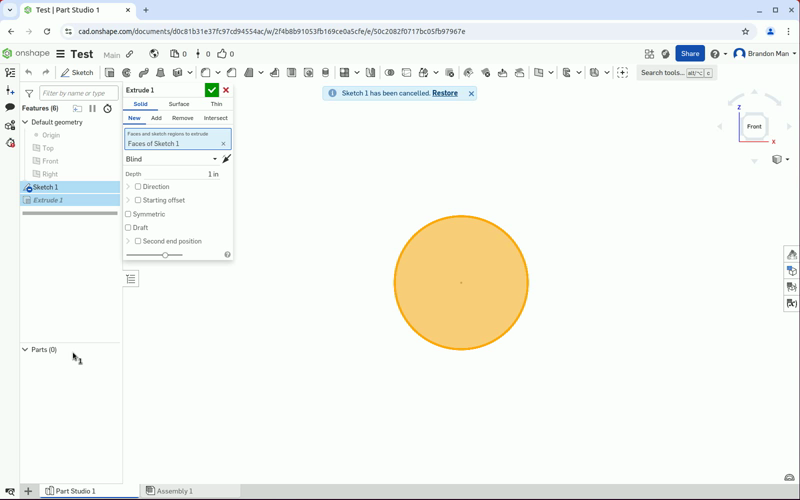
mouse_move(143, 106)
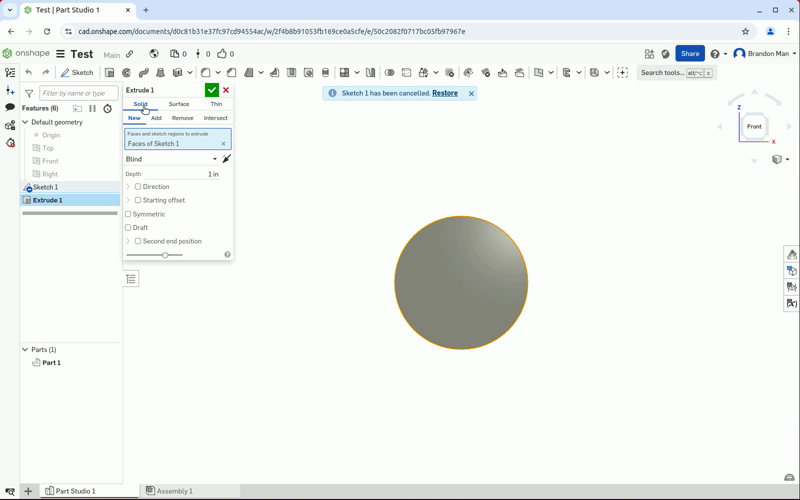
click(143, 106)
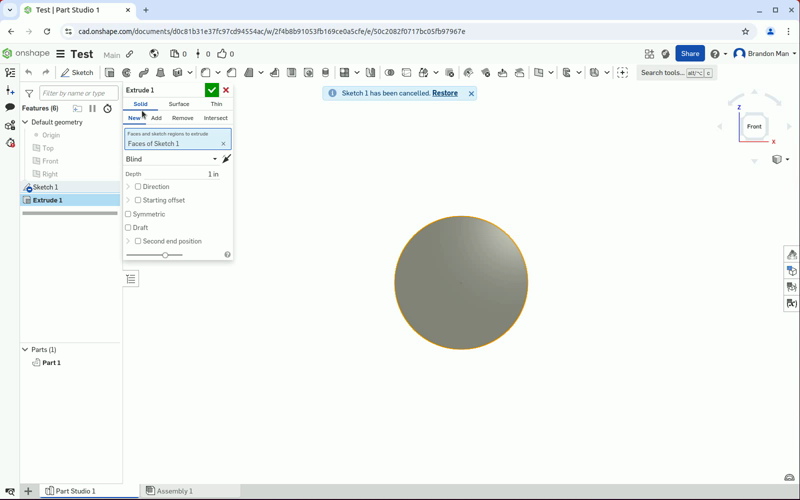
mouse_move(137, 120)
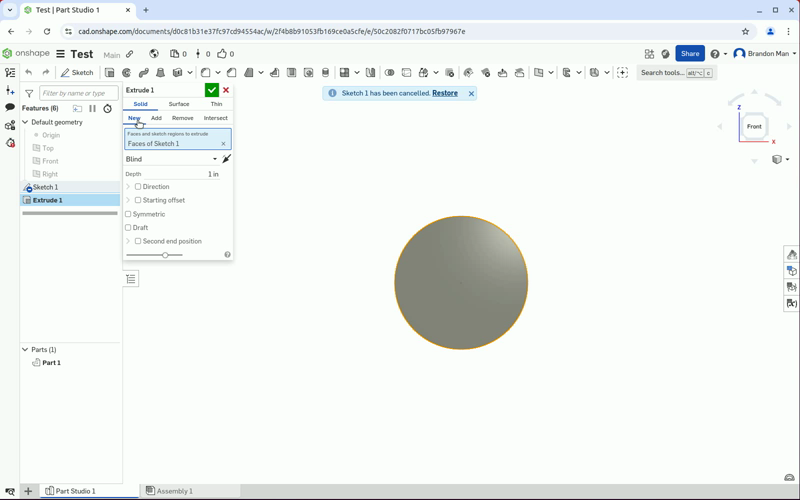
click(137, 120)
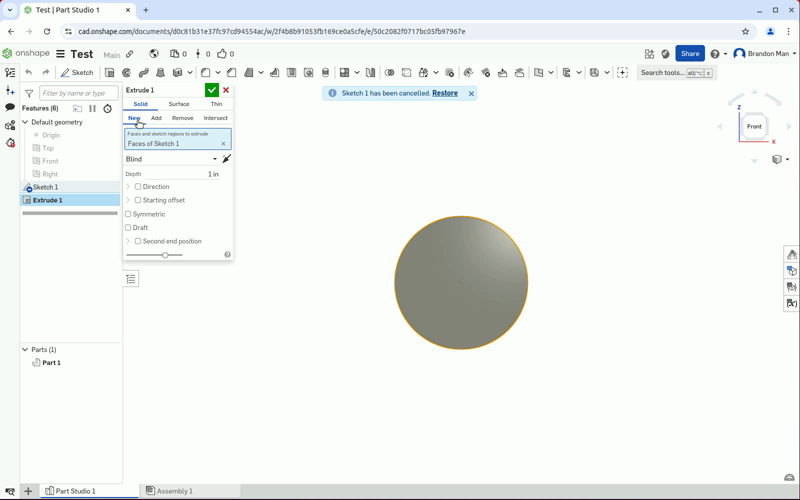
key(tab, 4)
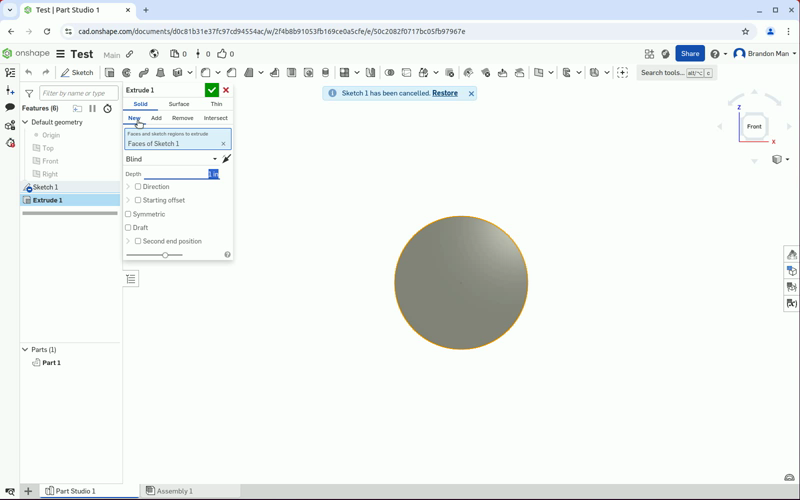
text(1.926)
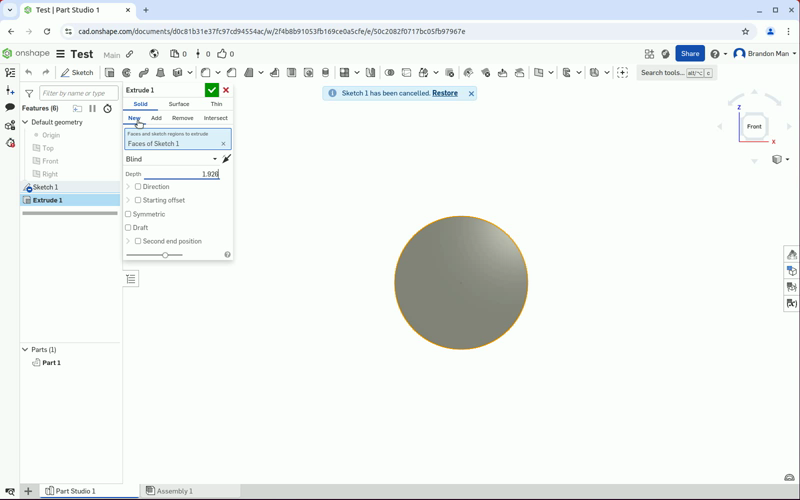
key(enter)
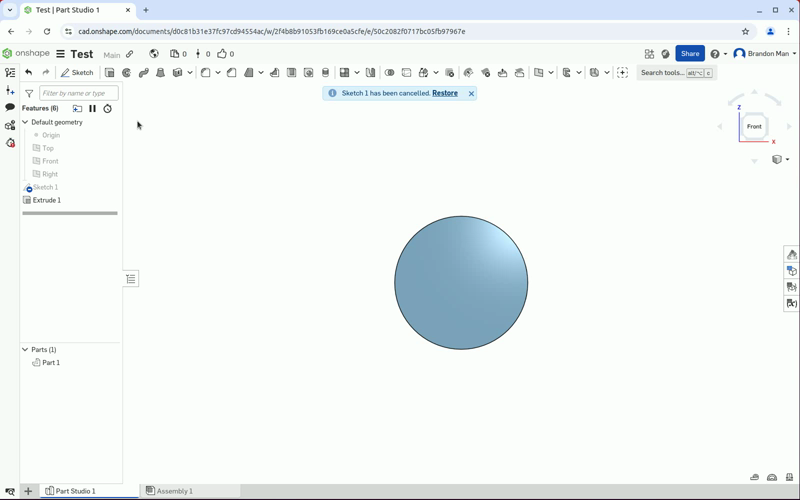
key(shift+h)
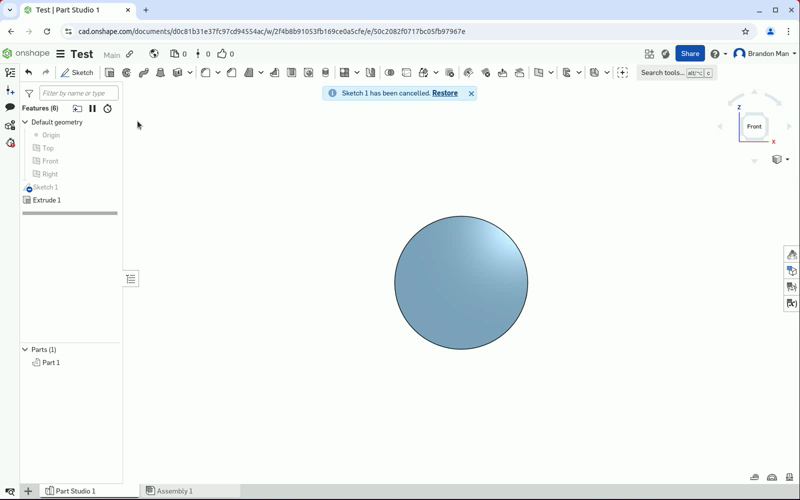
key(shift+h)
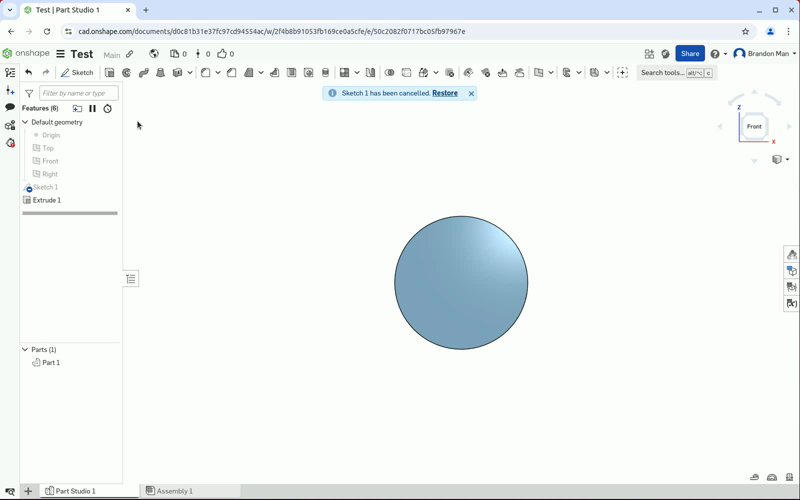
mouse_move(73, 189)
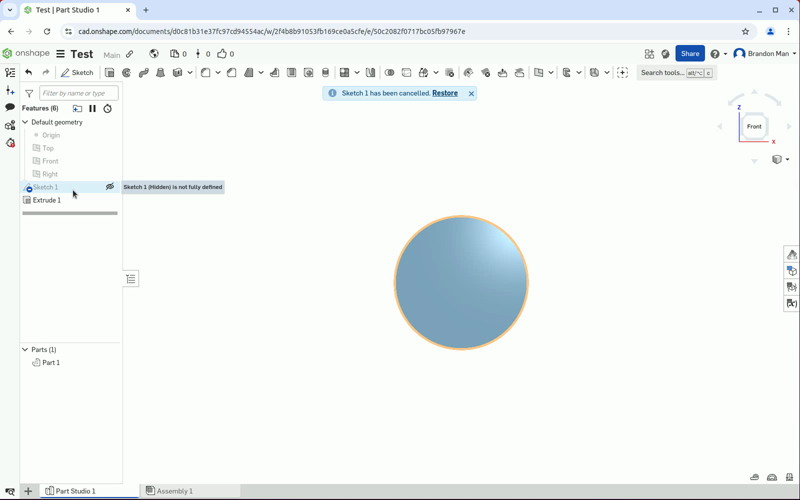
click(73, 189)
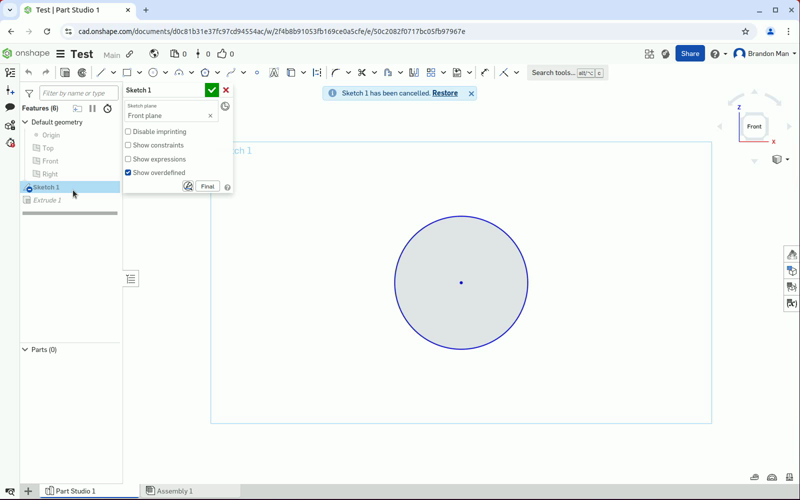
mouse_move(229, 92)
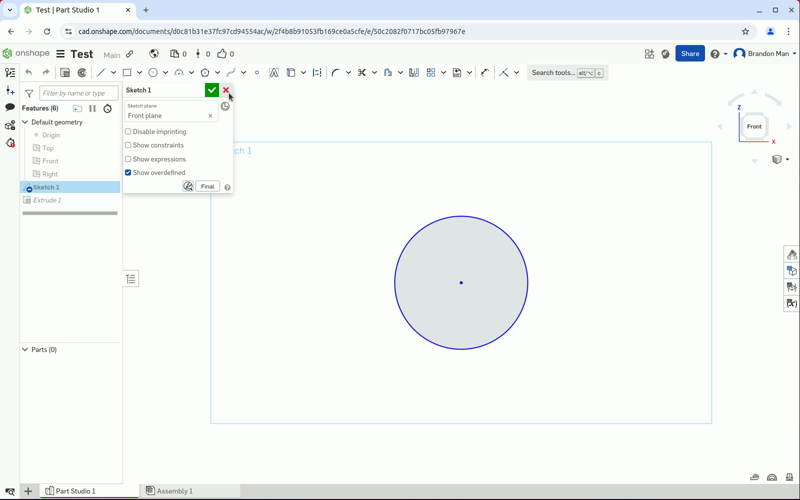
click(229, 92)
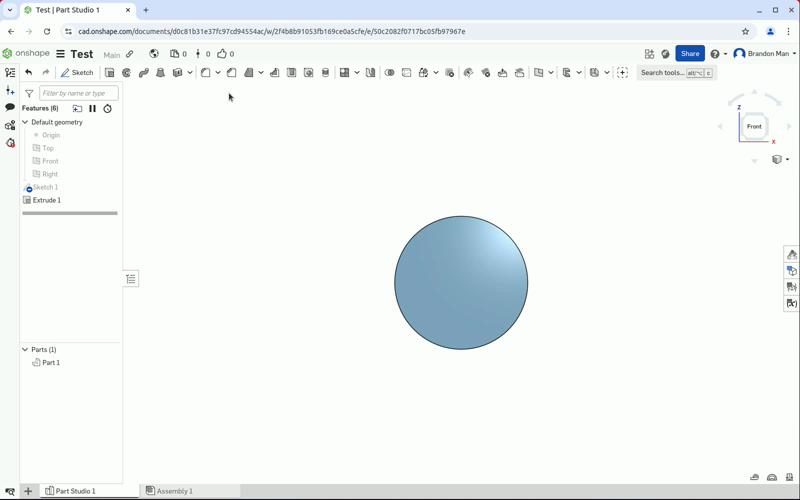
mouse_move(541, 75)
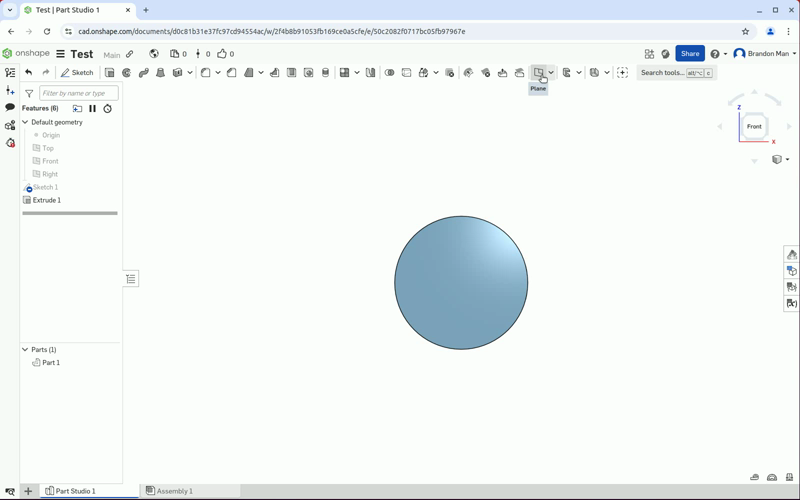
click(541, 75)
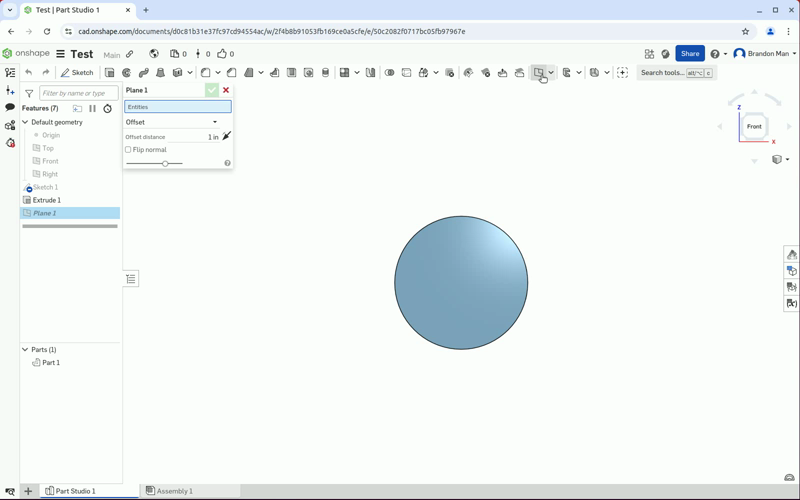
mouse_move(73, 163)
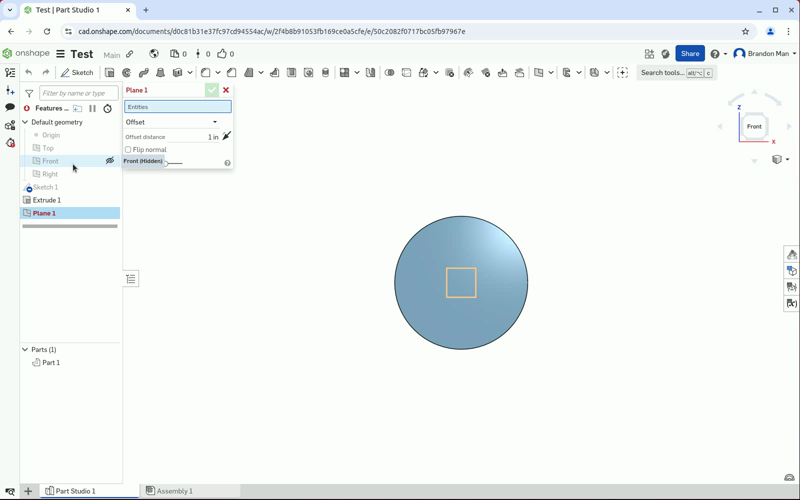
click(73, 163)
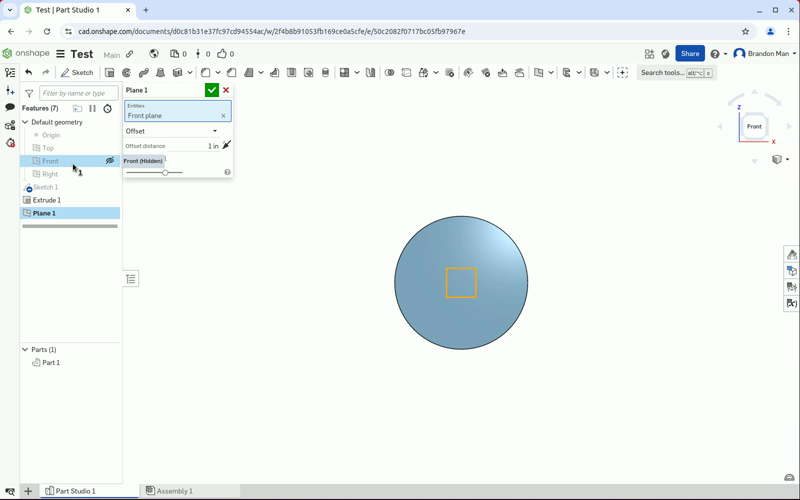
key(tab, 2)
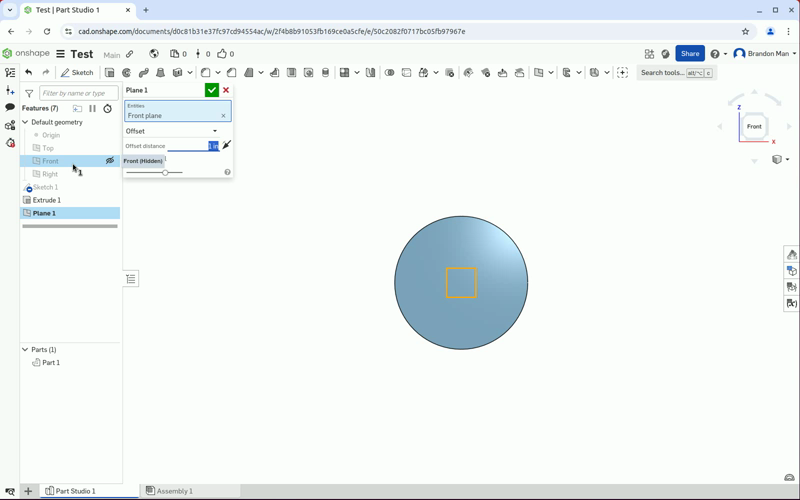
text(1.91)
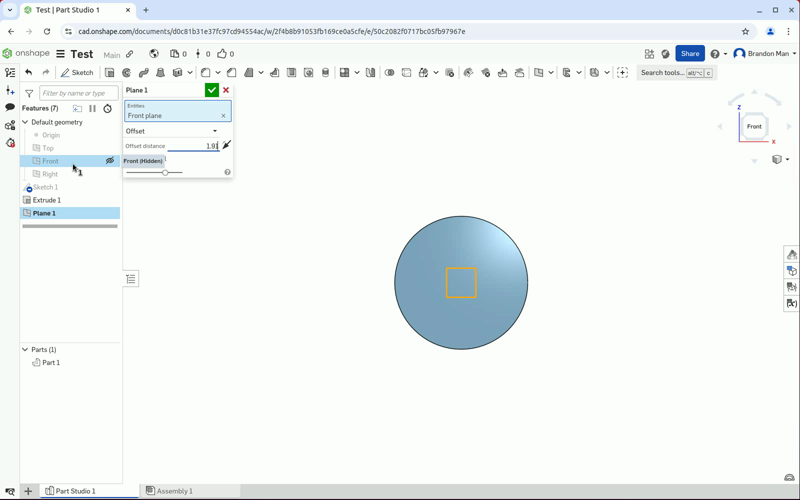
key(enter, 2)
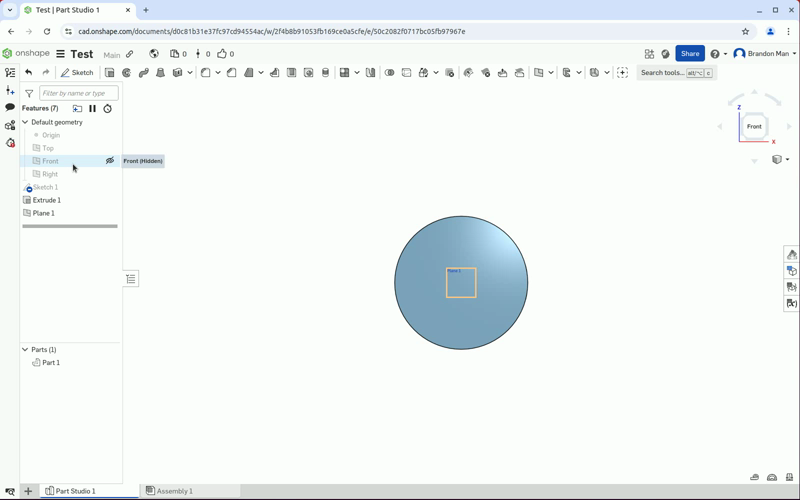
key(shift+s)
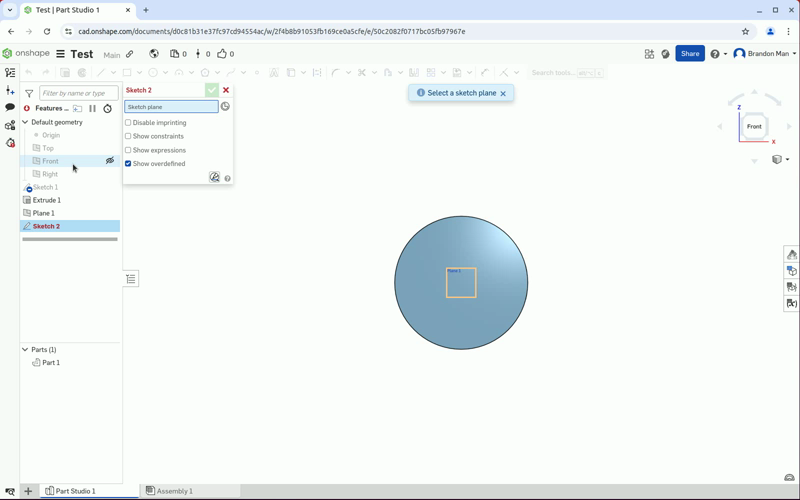
mouse_move(73, 215)
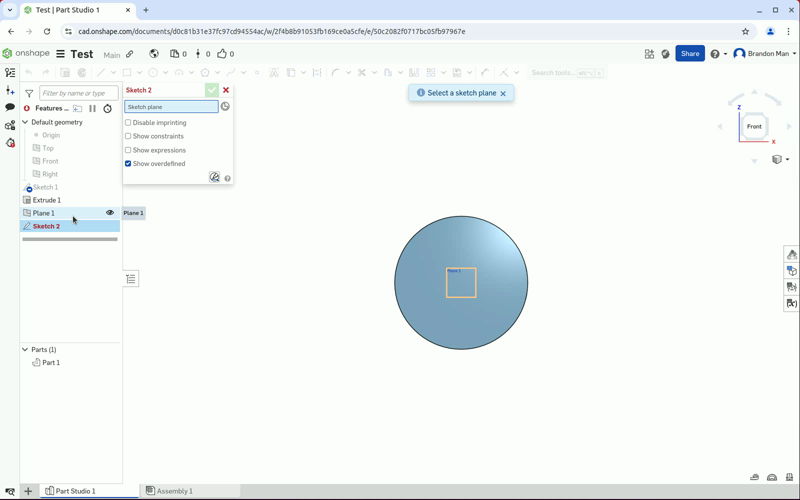
click(73, 215)
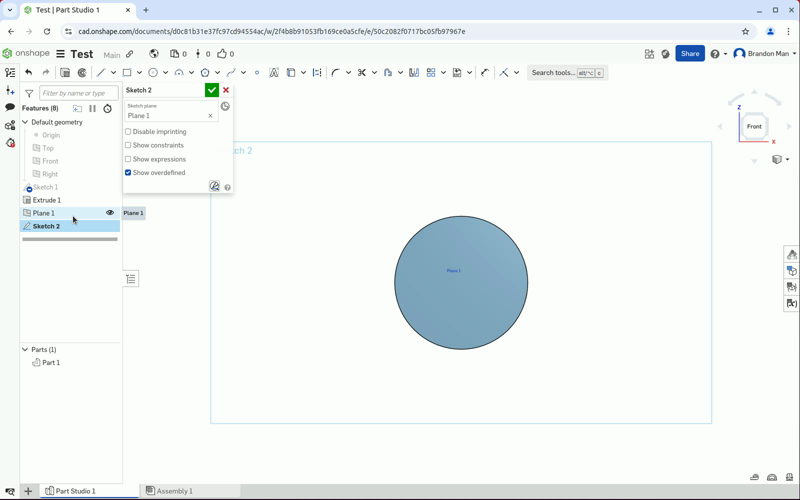
mouse_move(73, 352)
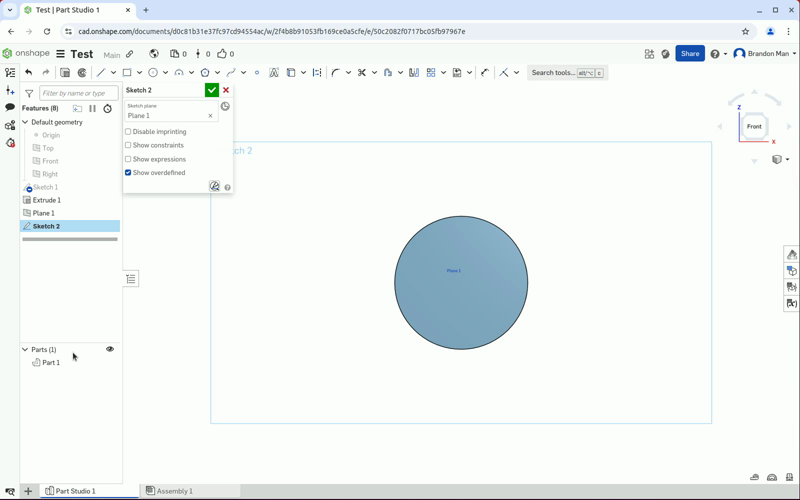
key(y)
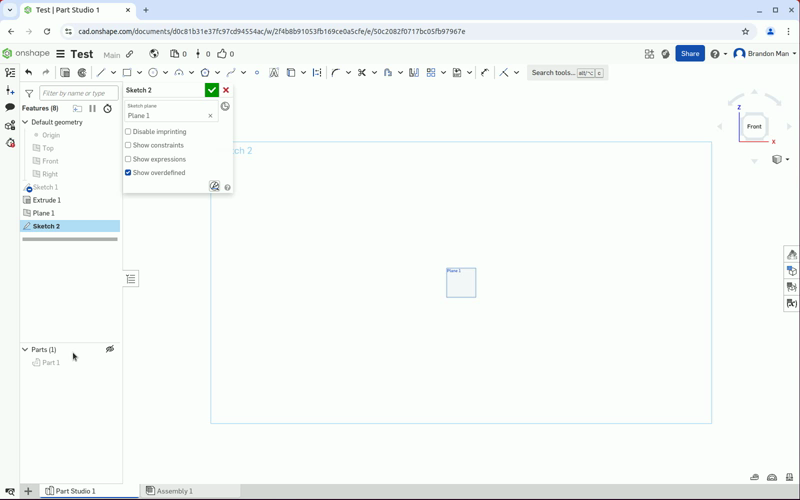
key(a)
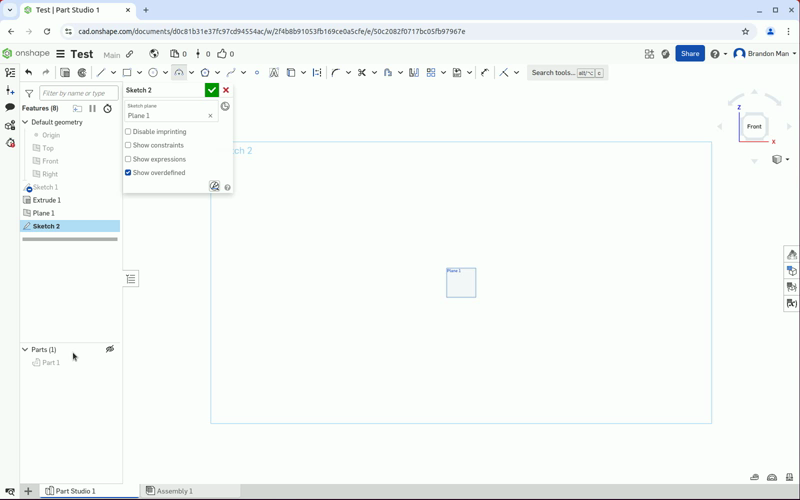
key_down(shift)
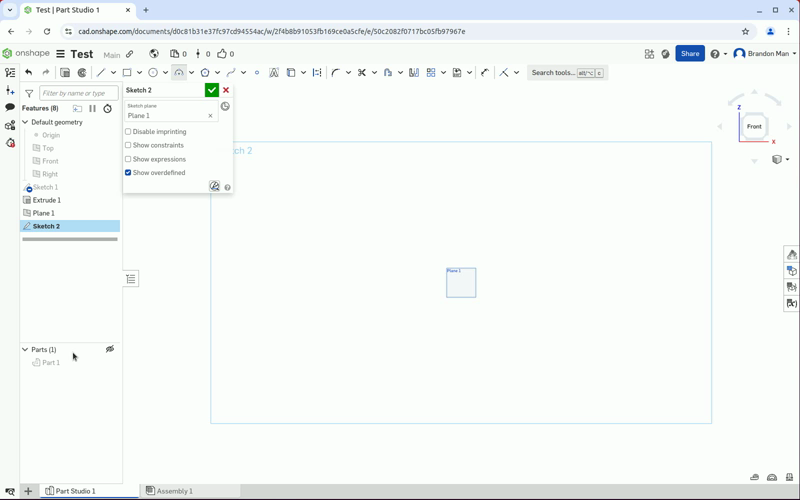
mouse_move(449, 218)
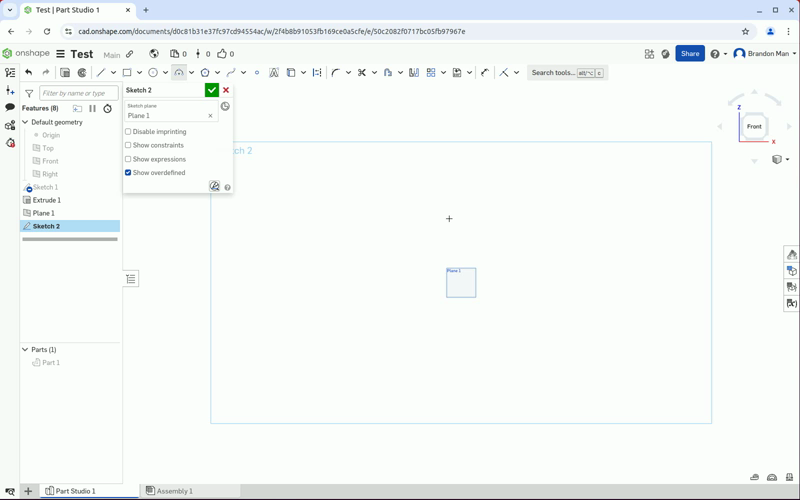
click(449, 218)
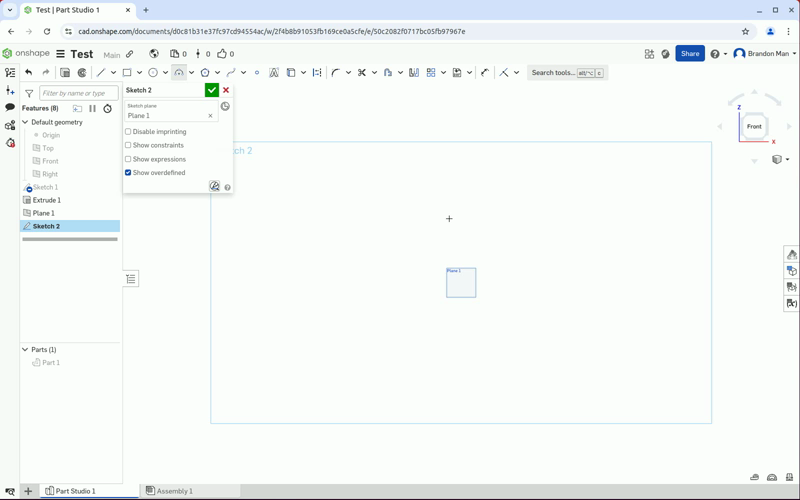
key_up(shift)
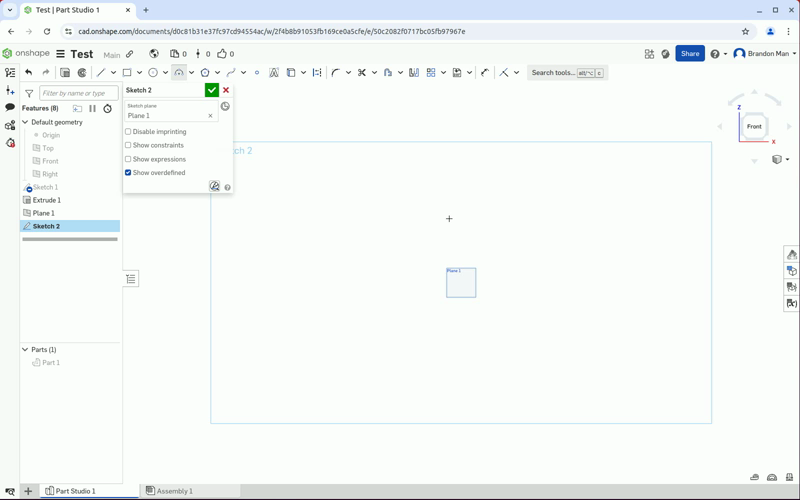
key_down(shift)
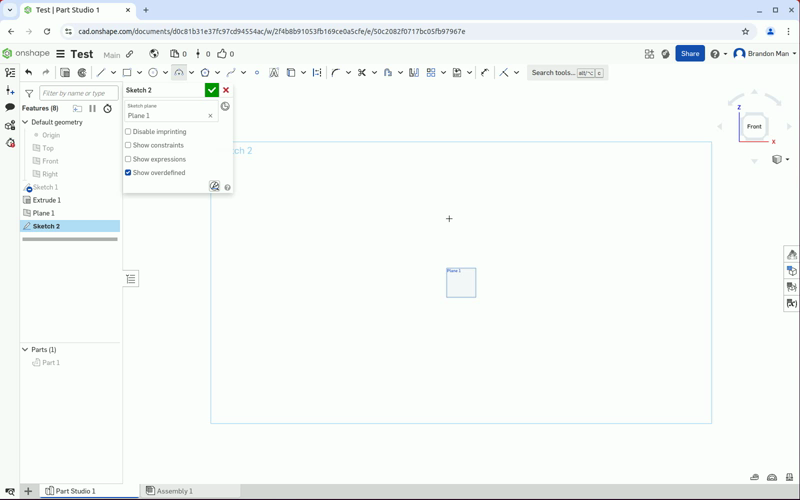
mouse_move(473, 218)
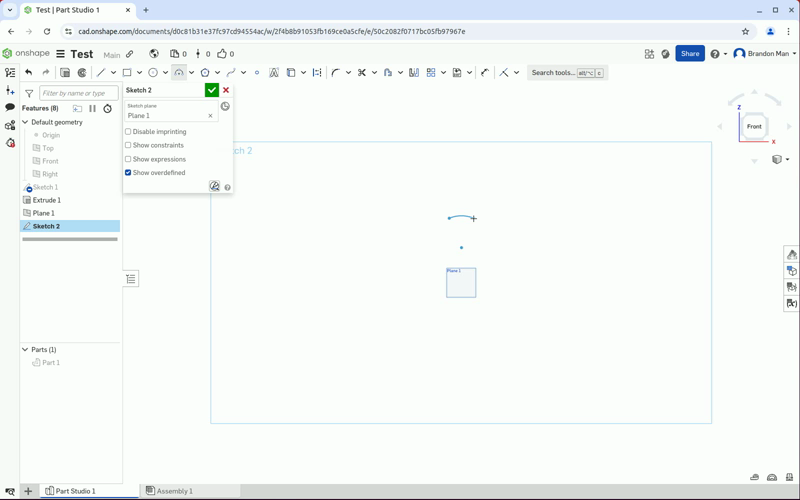
click(473, 218)
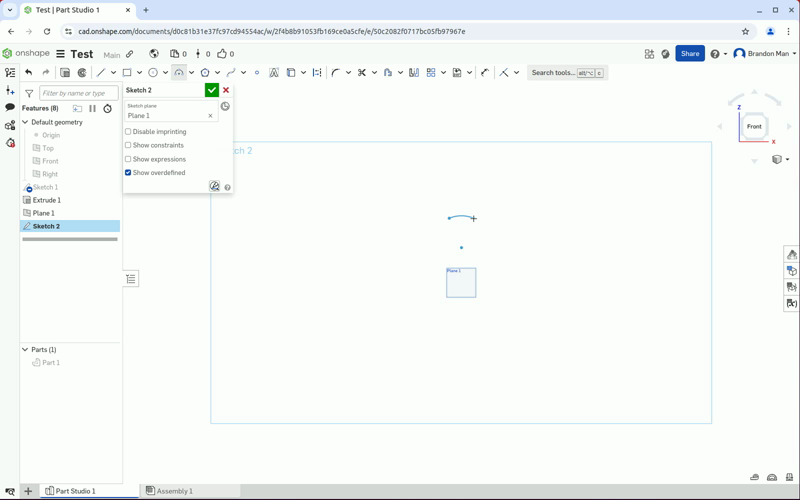
mouse_move(461, 217)
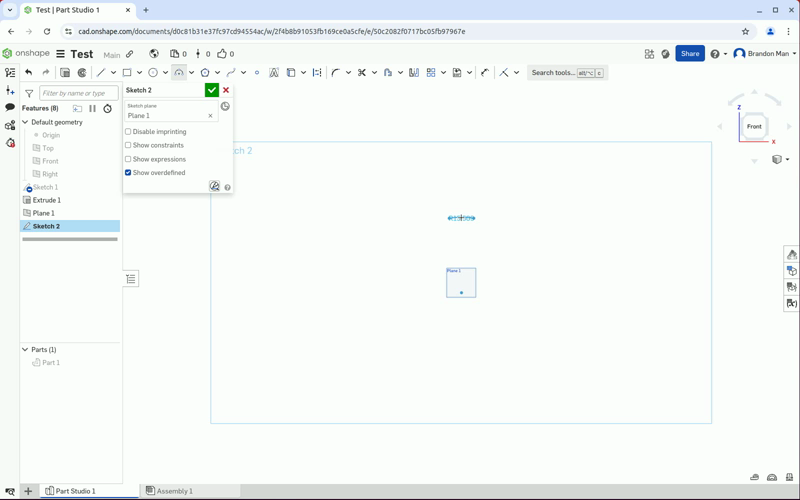
click(461, 217)
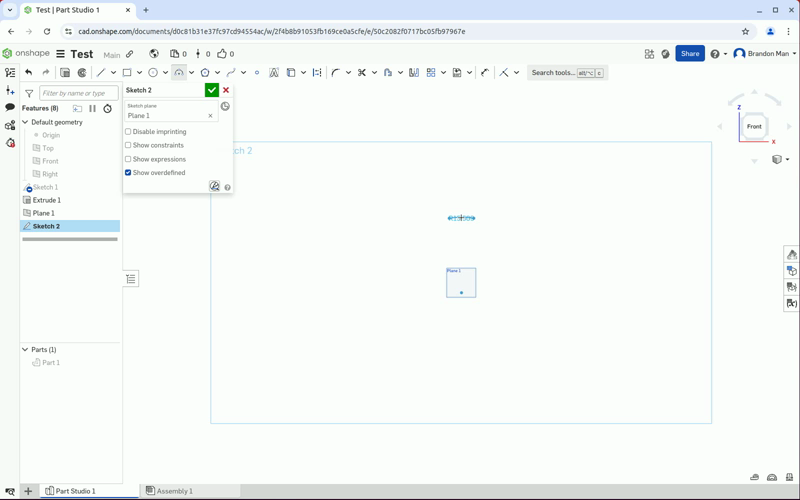
key_up(shift)
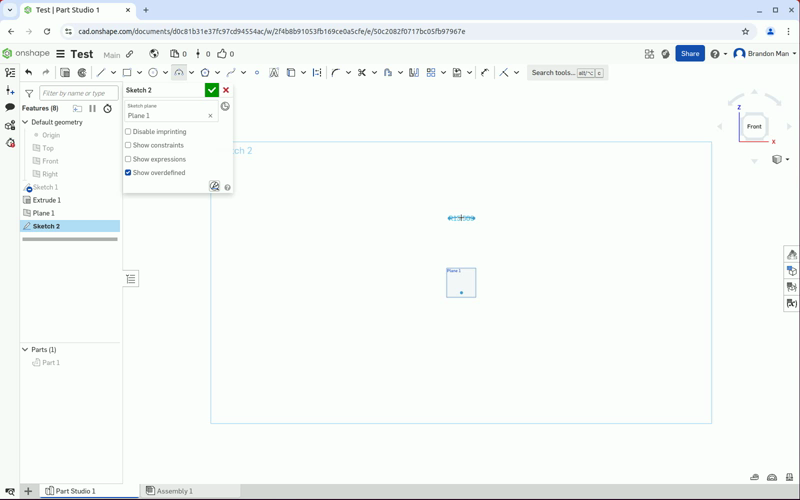
key(esc)
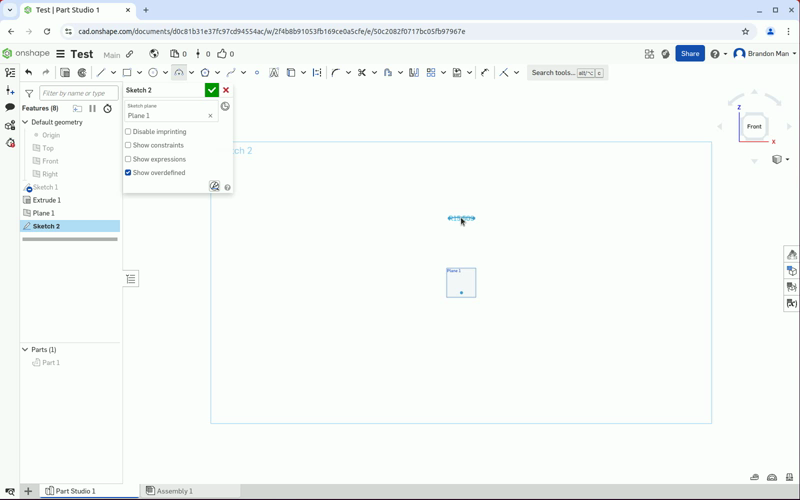
key(l)
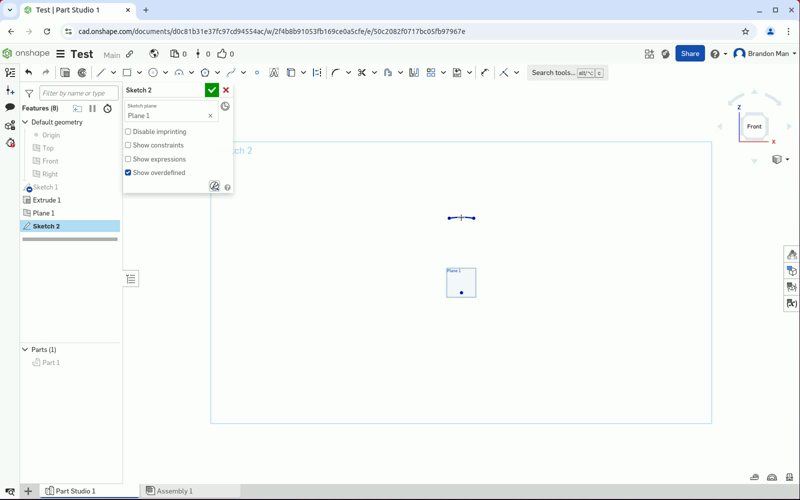
mouse_move(473, 218)
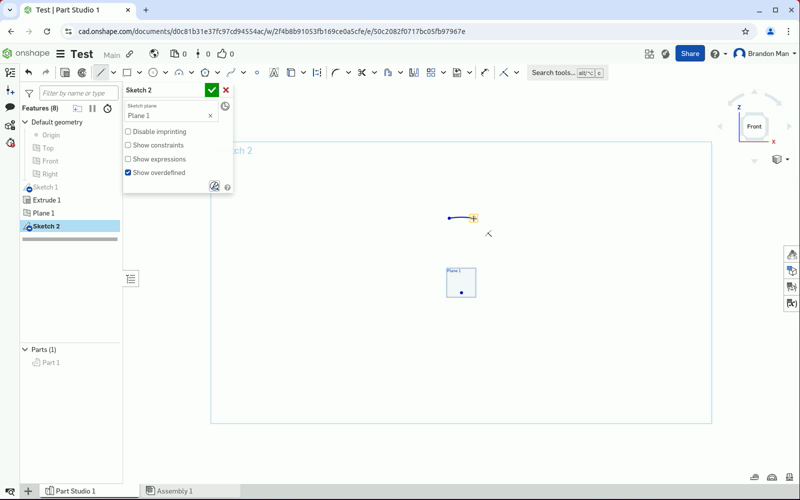
click(473, 218)
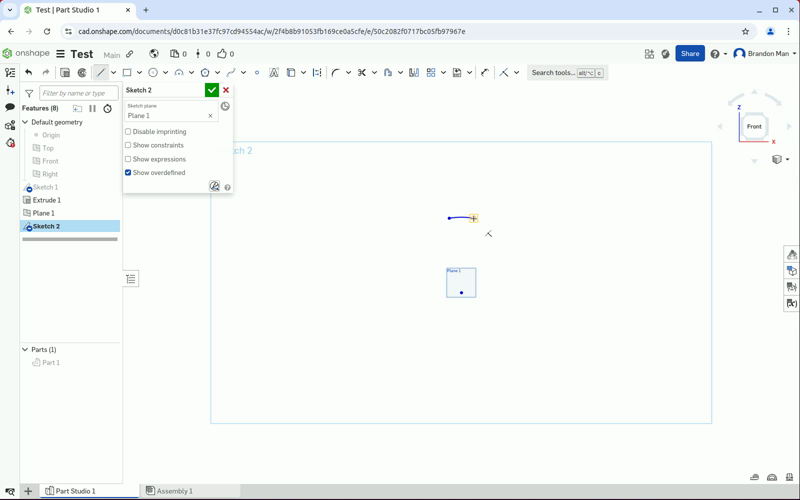
key_down(shift)
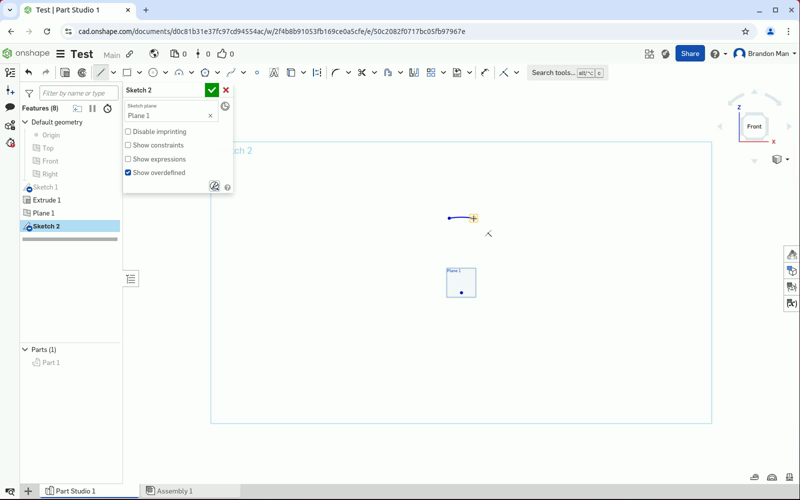
mouse_move(503, 218)
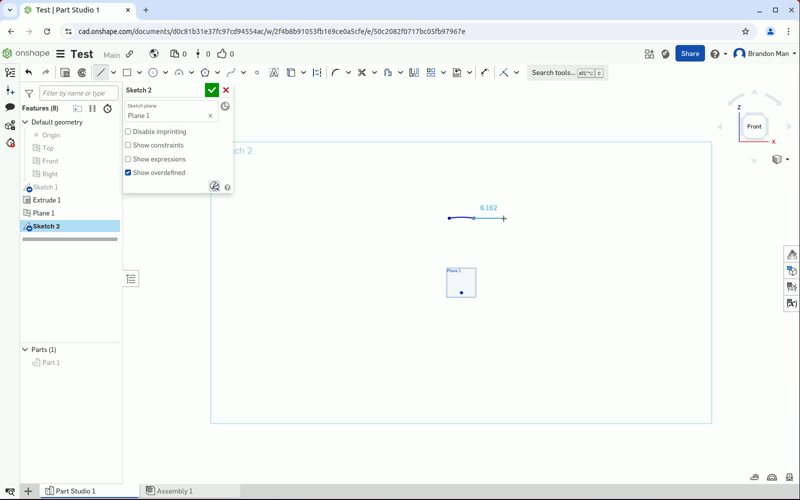
mouse_move(473, 169)
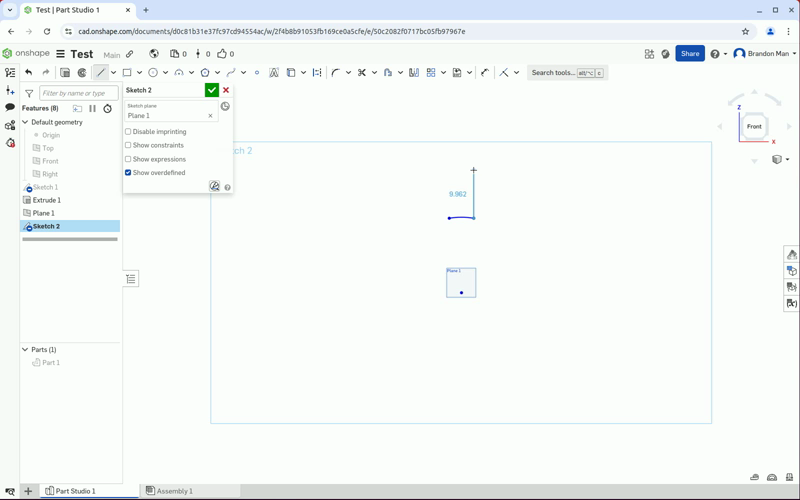
click(473, 169)
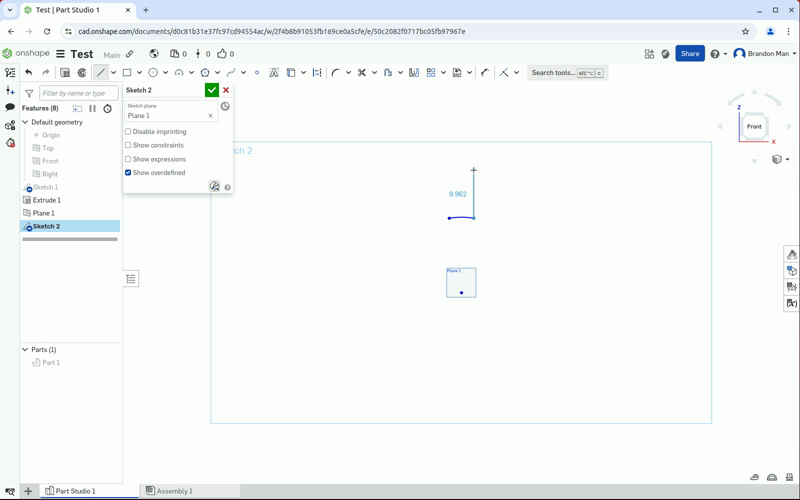
key_up(shift)
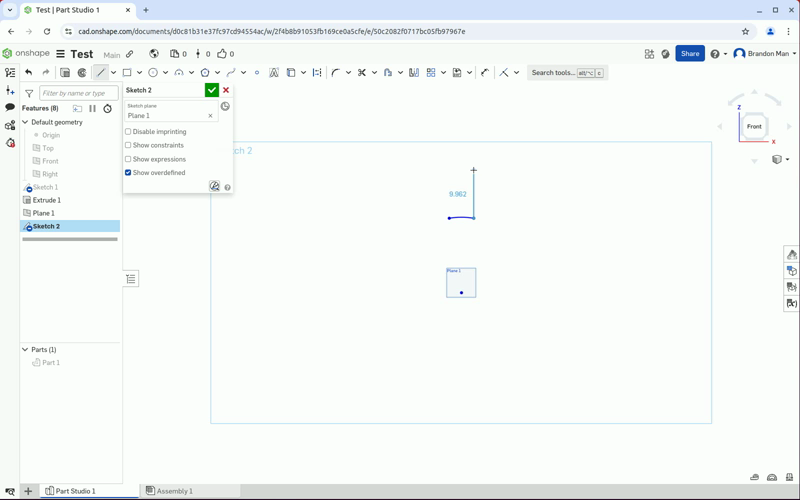
key_down(shift)
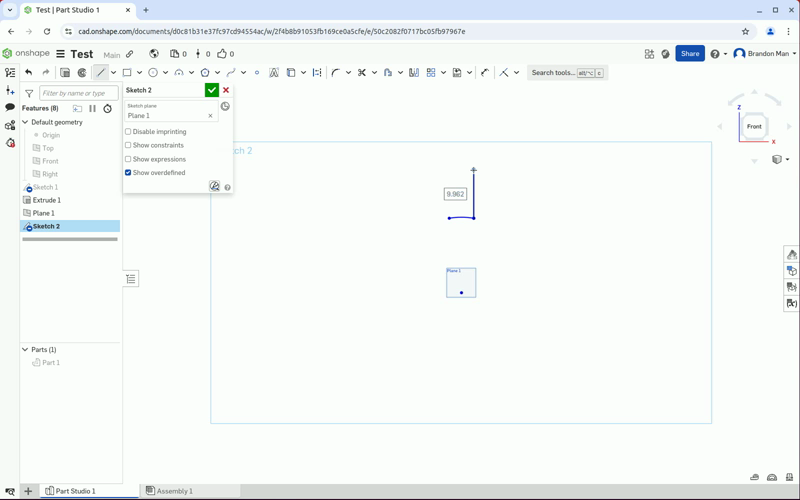
mouse_move(503, 169)
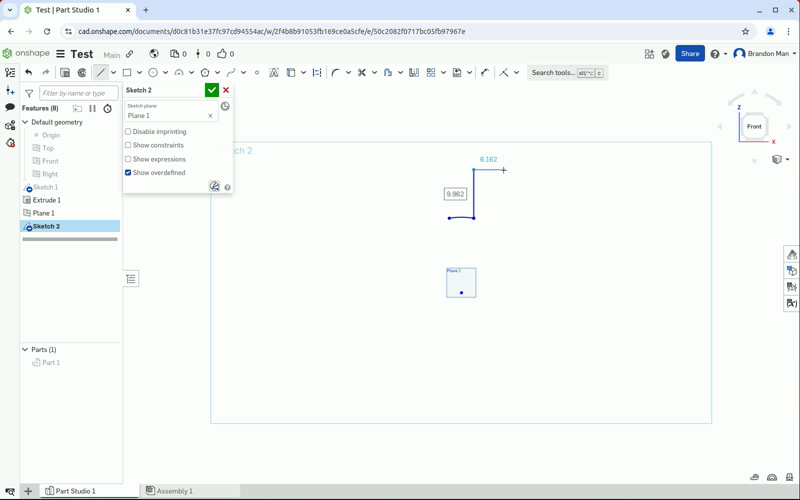
mouse_move(449, 169)
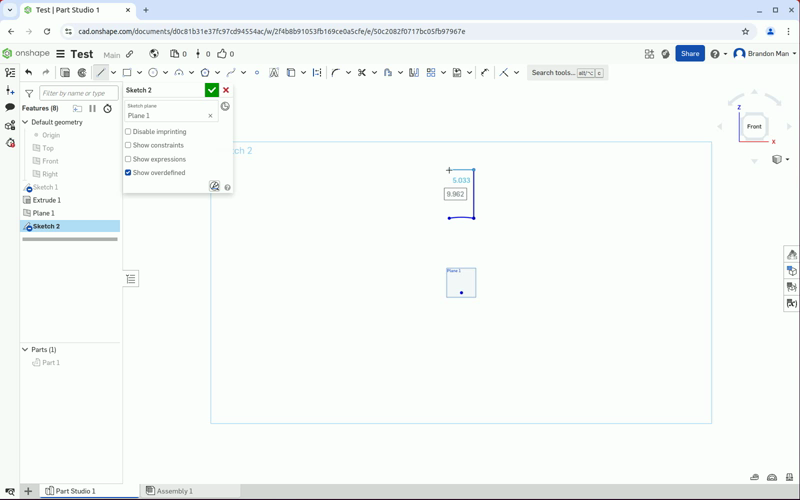
click(449, 169)
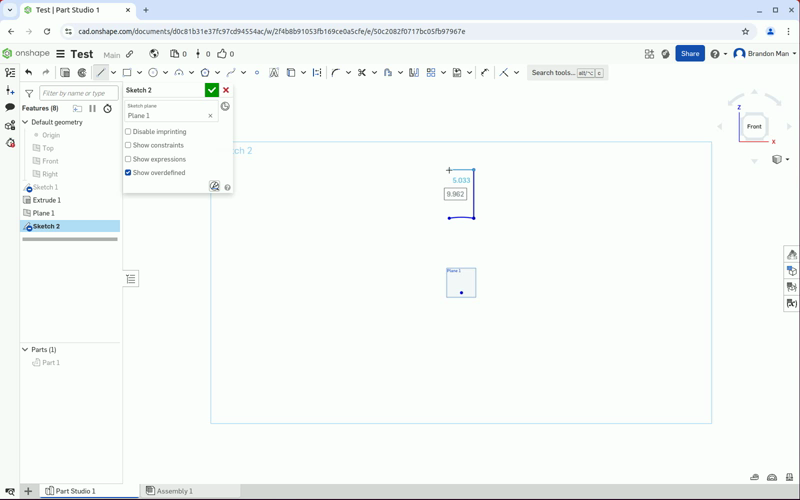
key_up(shift)
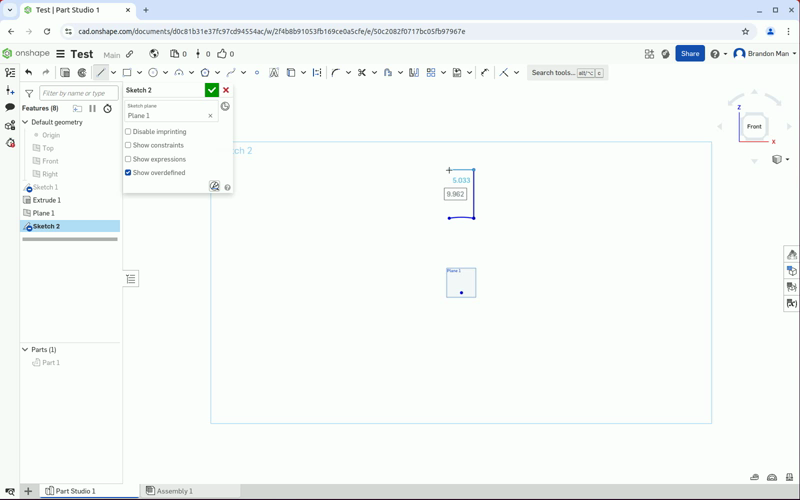
mouse_move(479, 169)
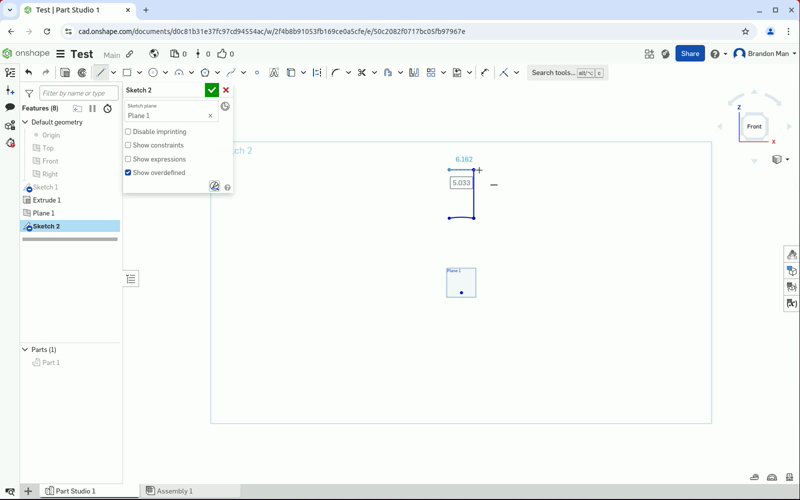
key_down(shift)
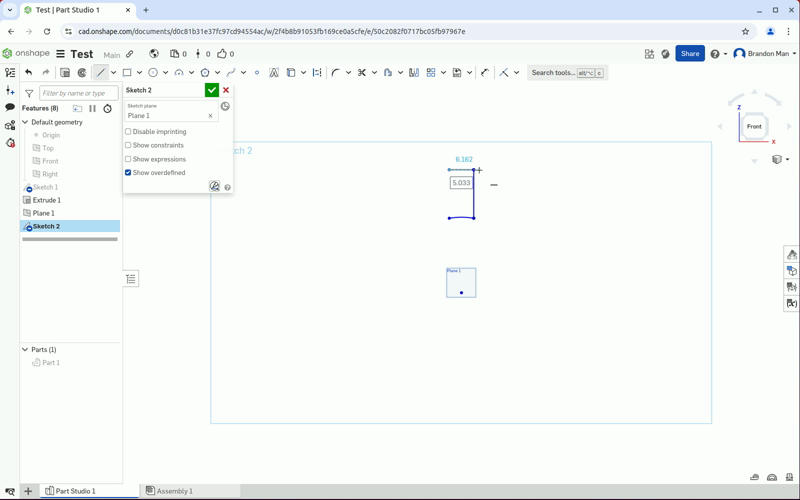
mouse_move(449, 218)
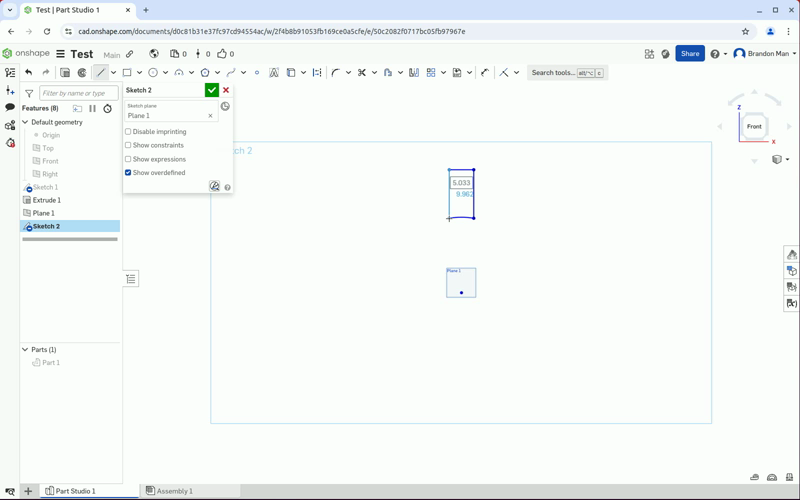
key_up(shift)
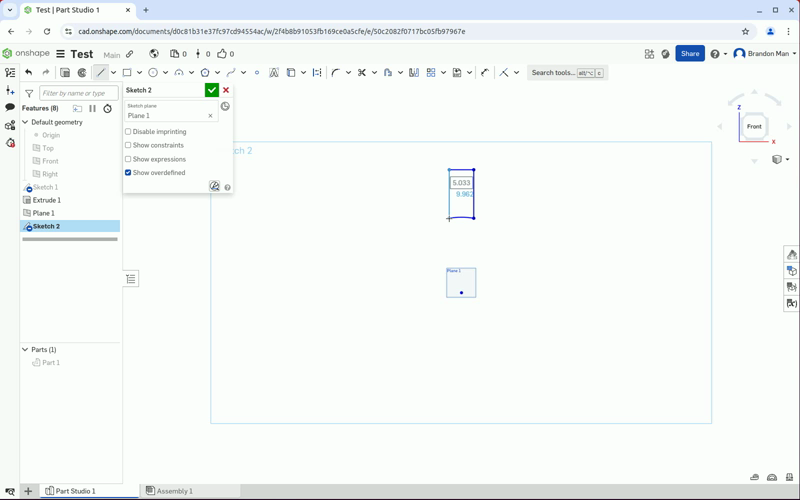
click(449, 218)
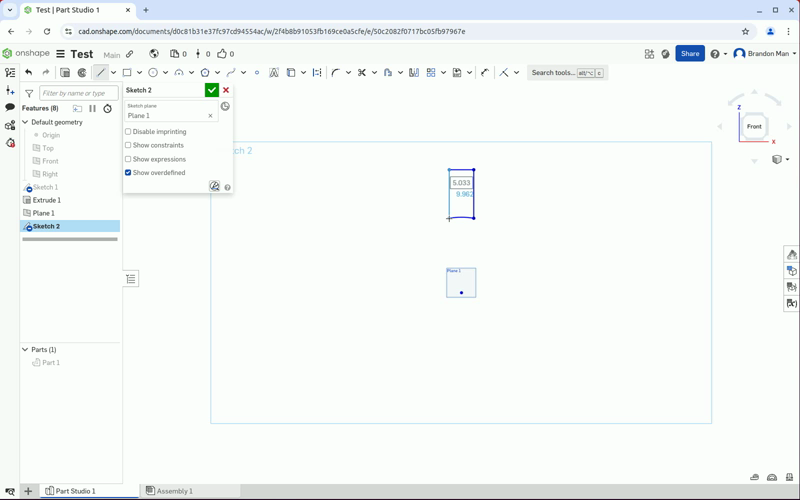
key(esc)
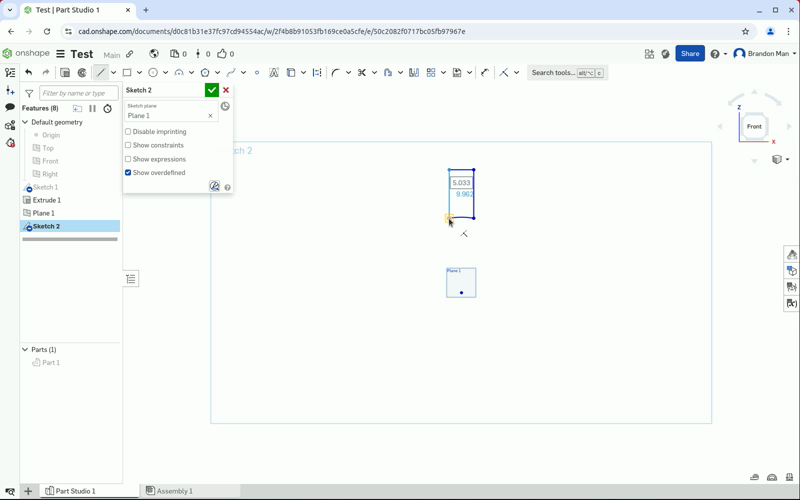
mouse_move(459, 213)
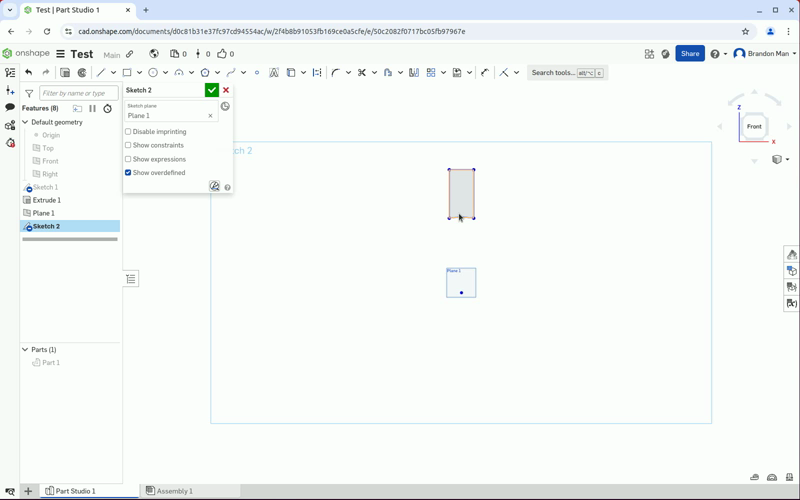
scroll(6)
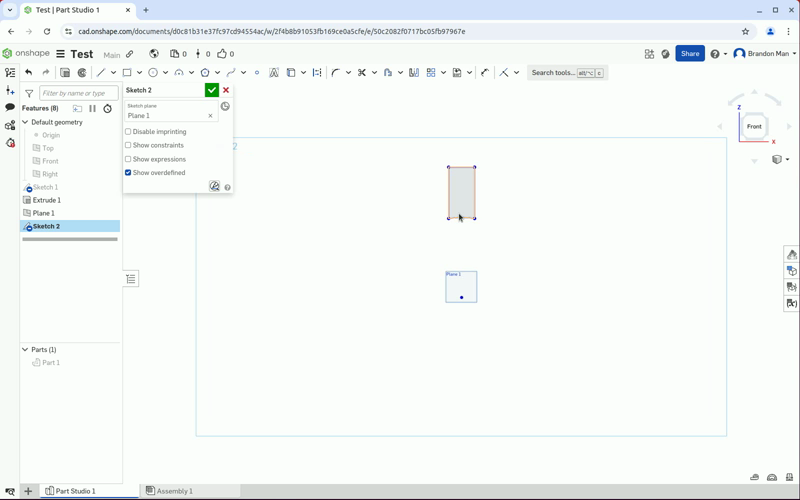
scroll(6)
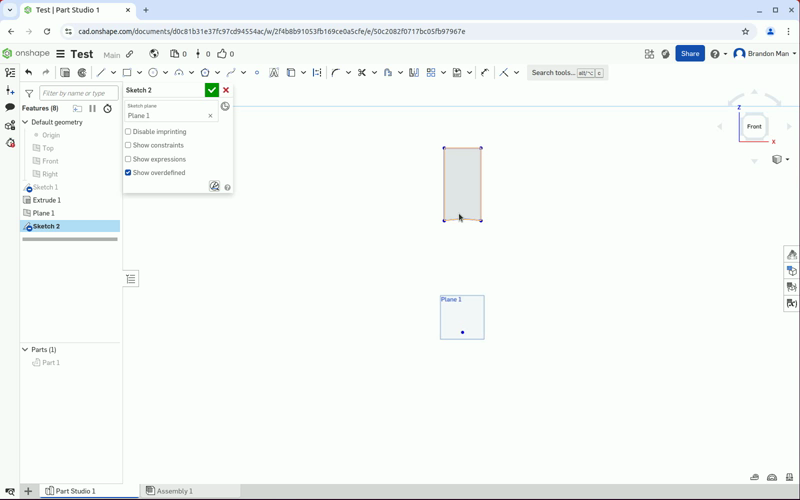
scroll(6)
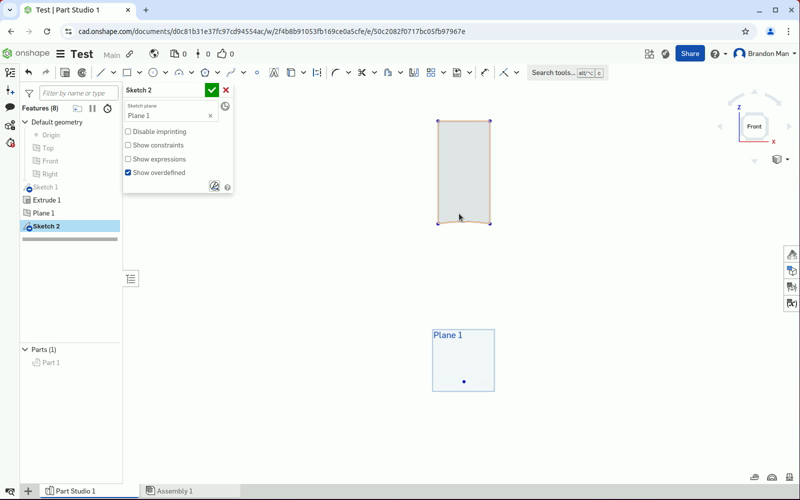
scroll(6)
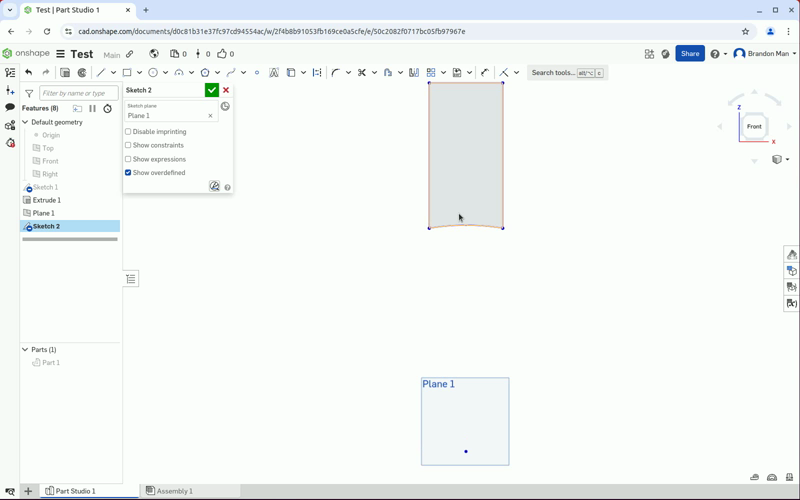
scroll(6)
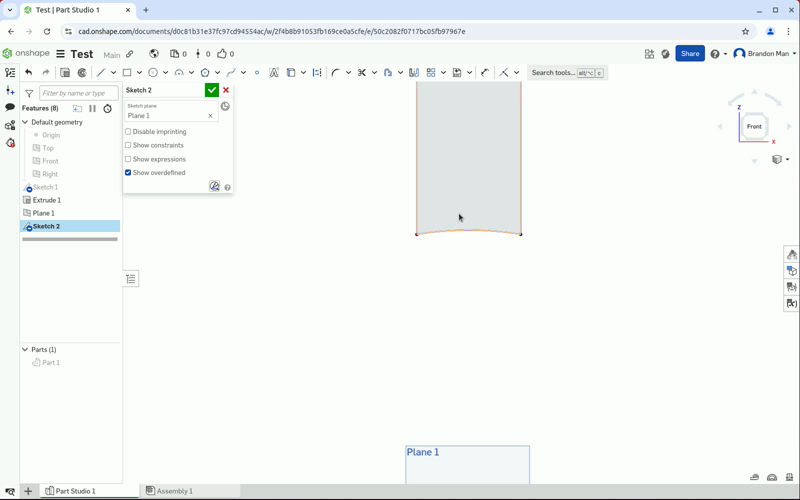
scroll(6)
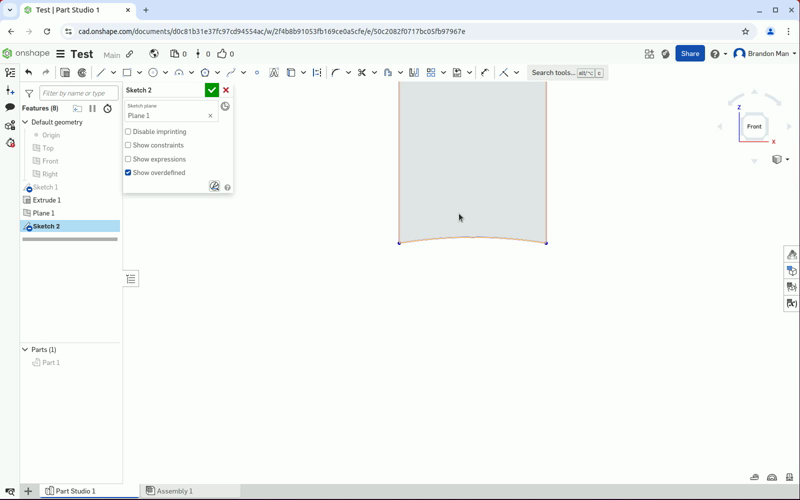
scroll(6)
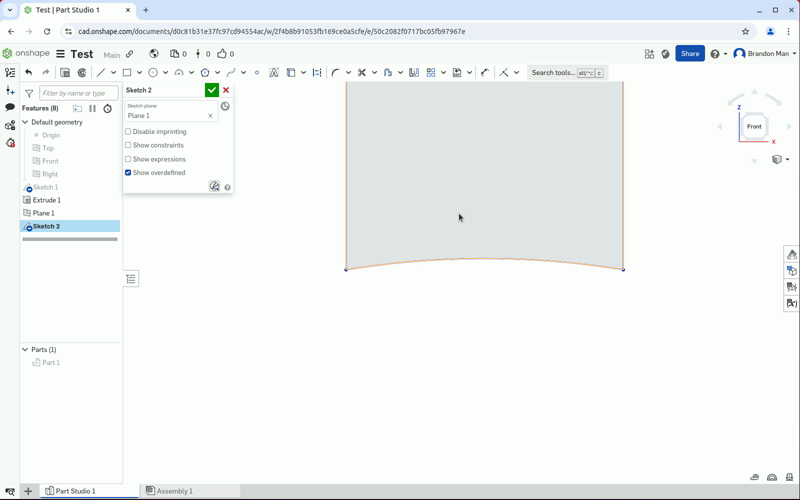
click(459, 213)
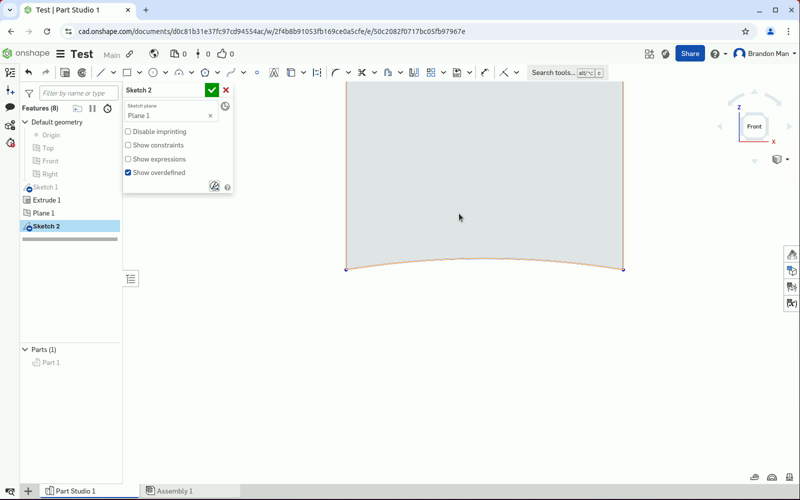
scroll(-6)
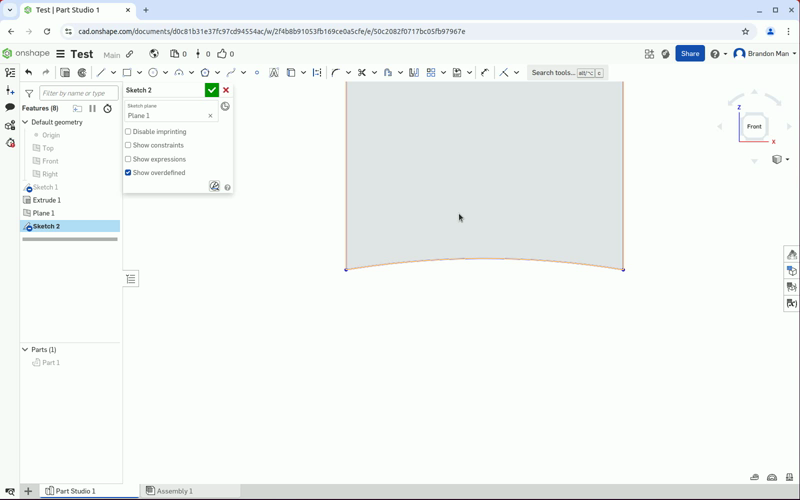
scroll(-6)
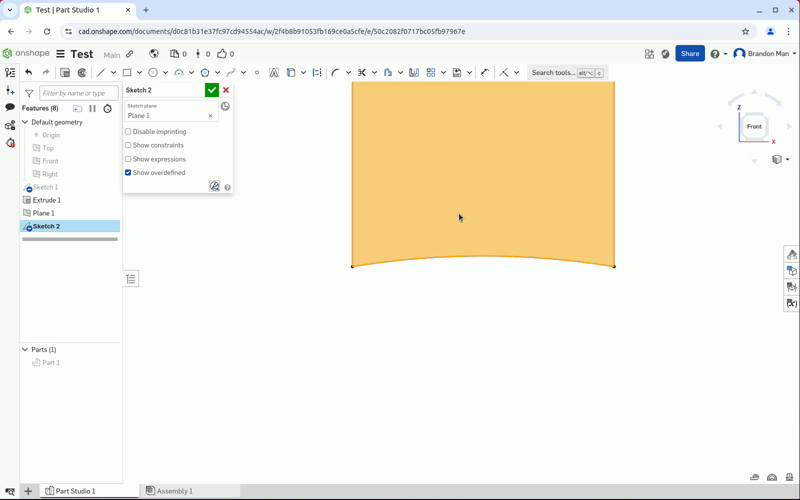
scroll(-6)
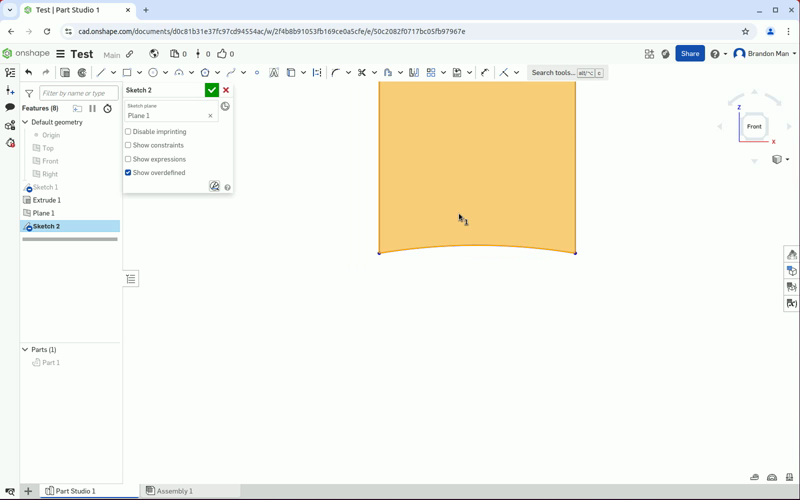
scroll(-6)
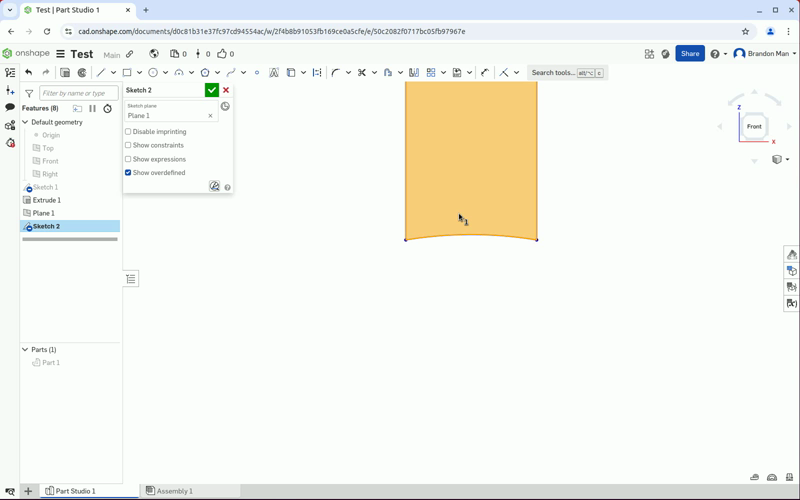
scroll(-6)
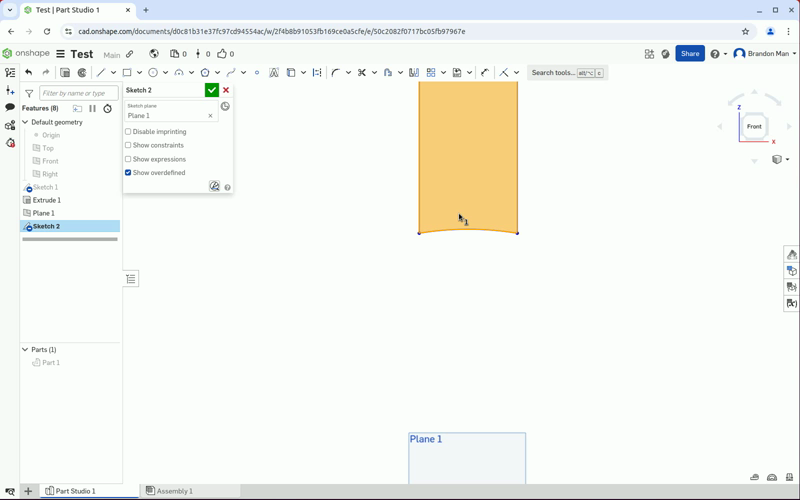
scroll(-6)
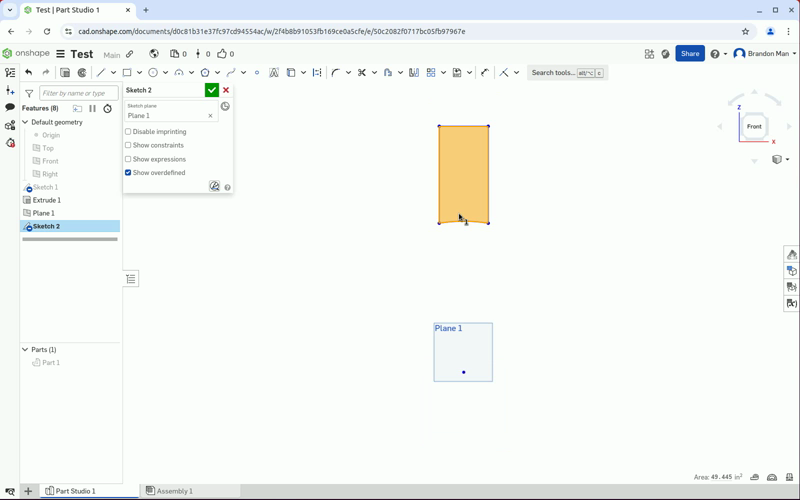
scroll(-6)
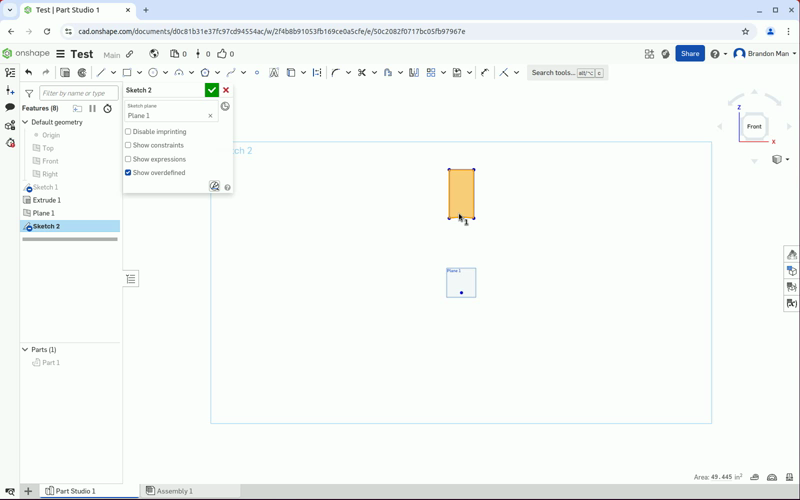
mouse_move(73, 352)
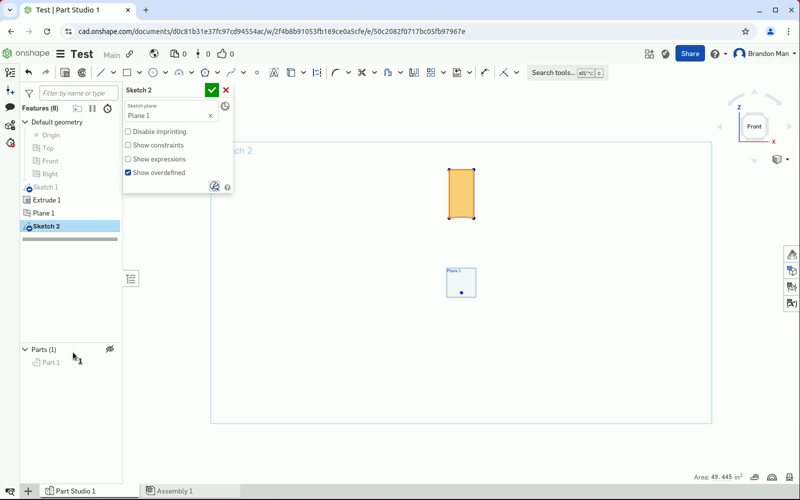
key(shift+y)
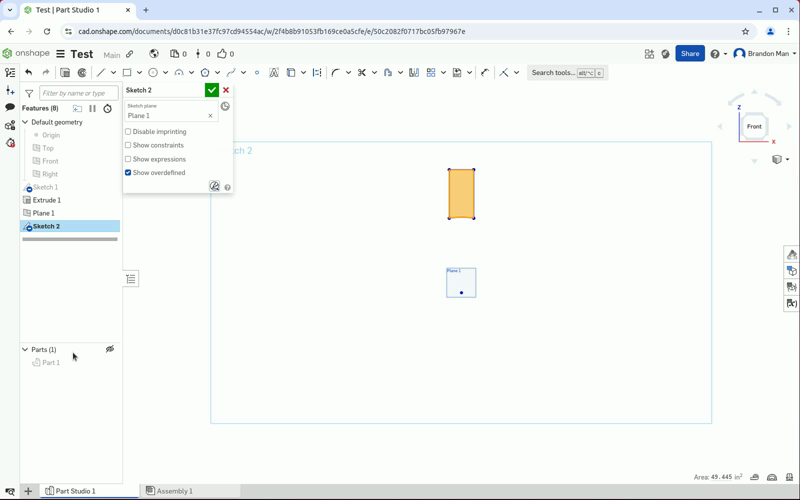
key(shift+e)
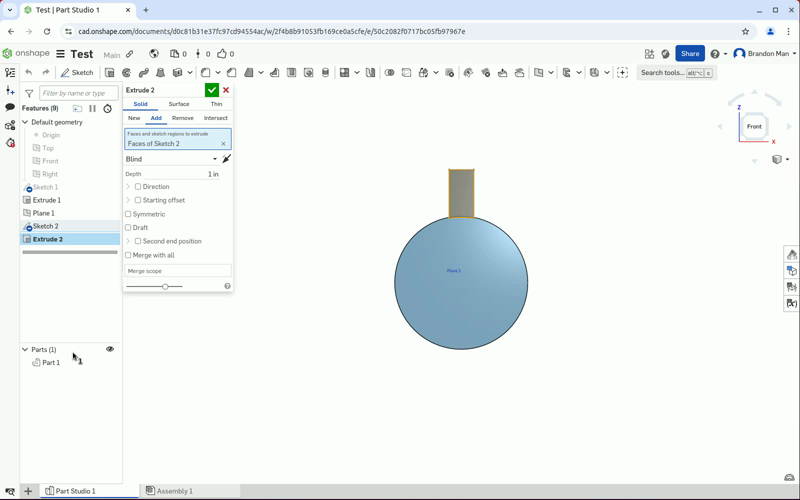
mouse_move(143, 106)
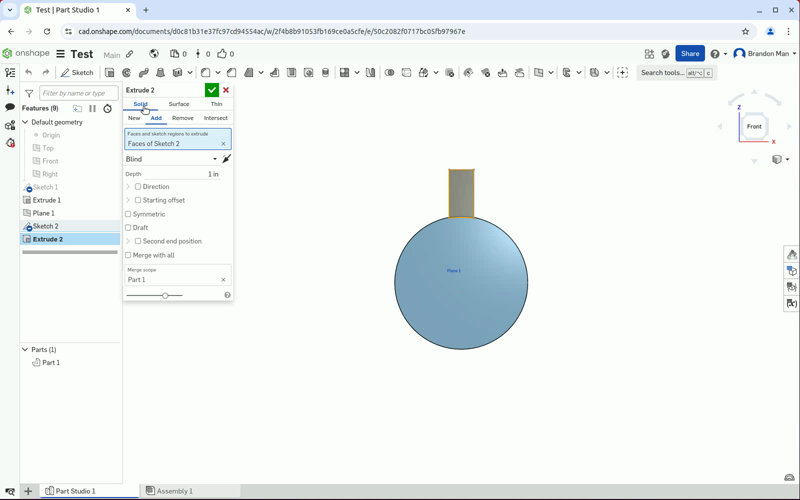
click(143, 106)
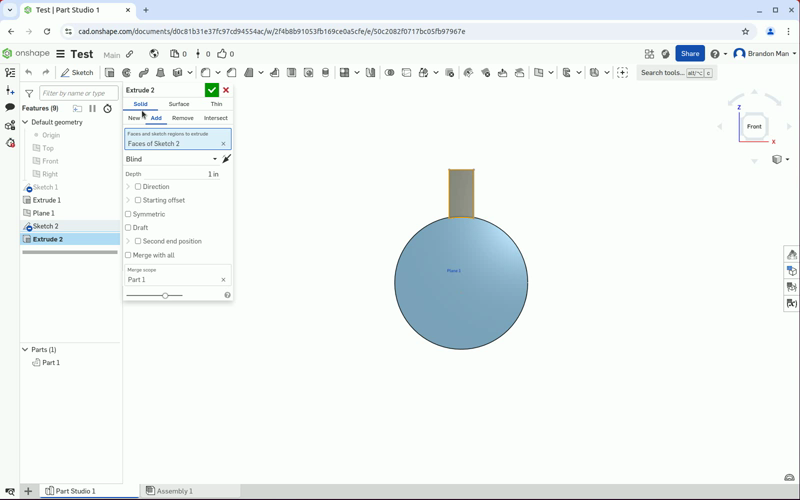
mouse_move(137, 120)
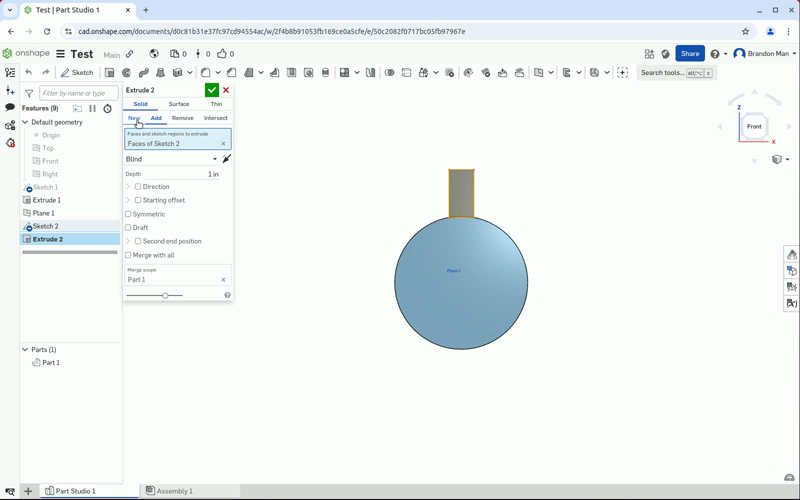
click(137, 120)
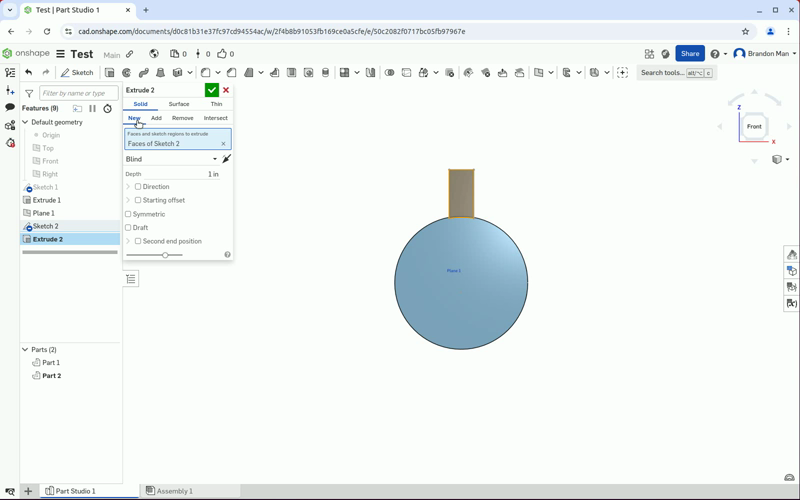
key(tab, 4)
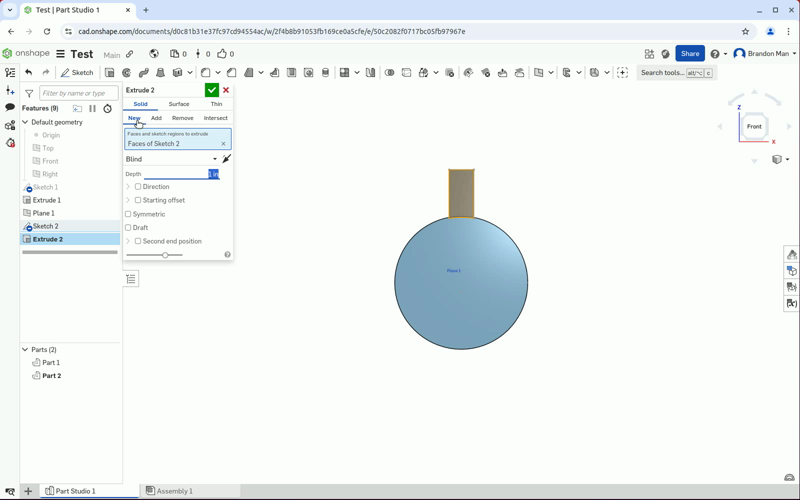
text(-1.926)
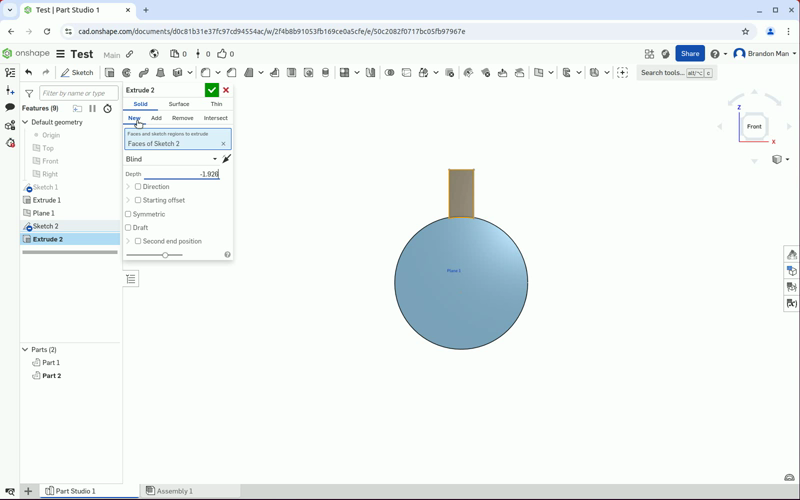
key(enter)
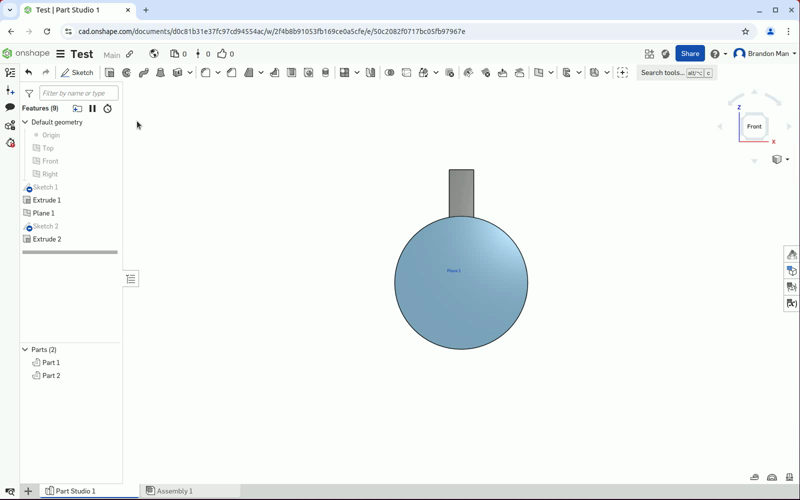
key(shift+h)
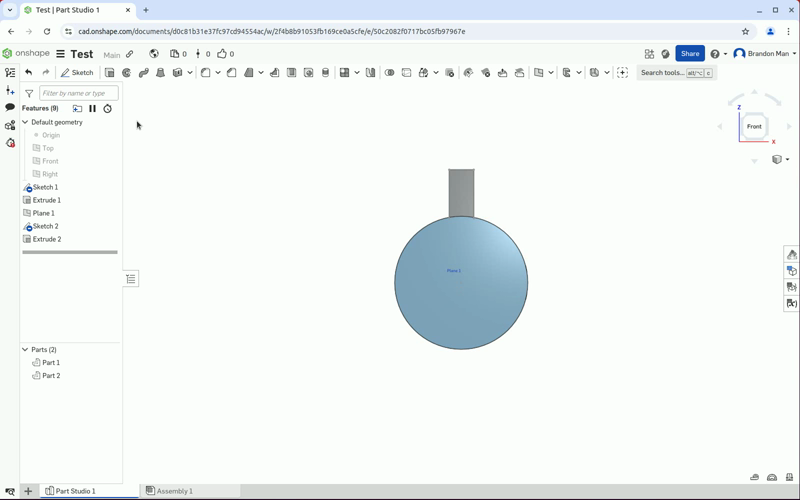
key(shift+h)
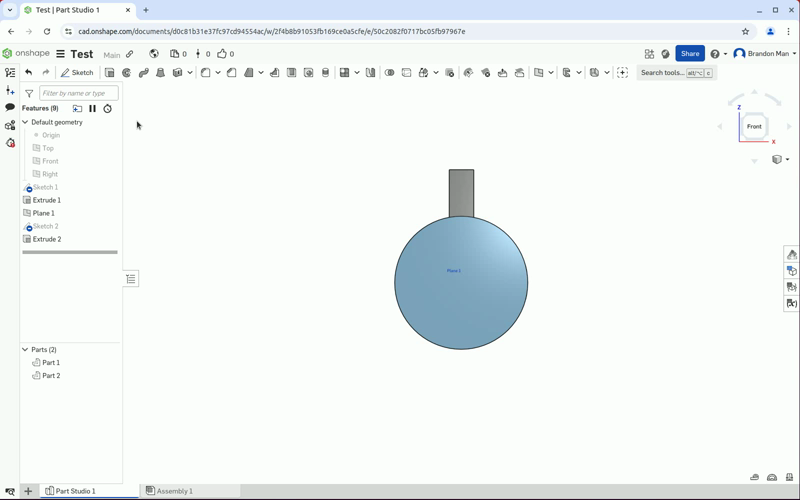
mouse_move(73, 189)
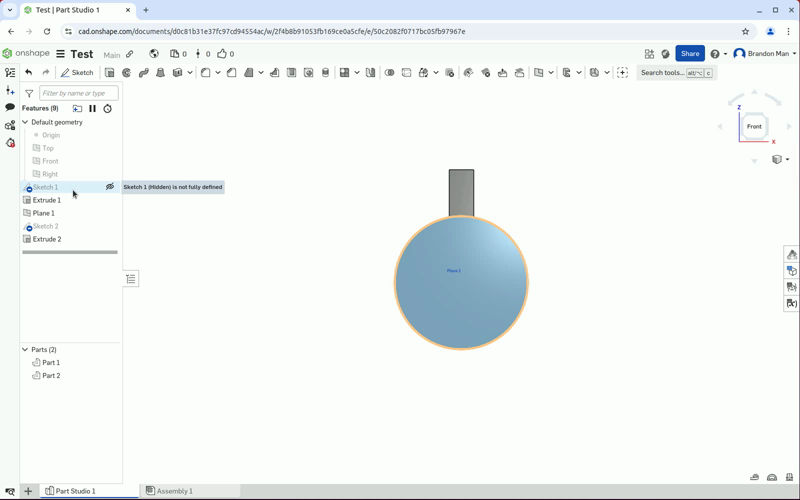
click(73, 189)
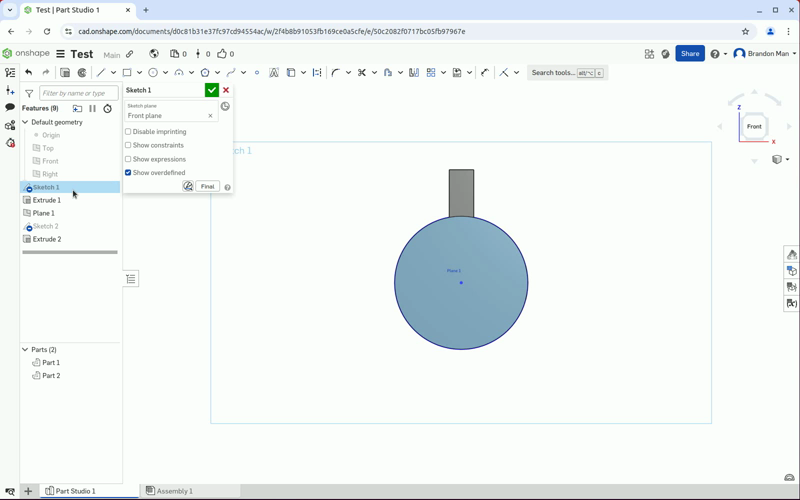
mouse_move(229, 92)
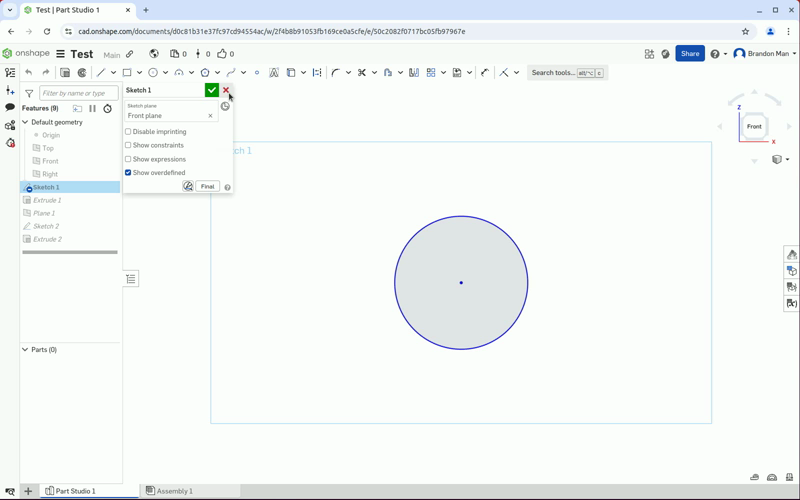
click(229, 92)
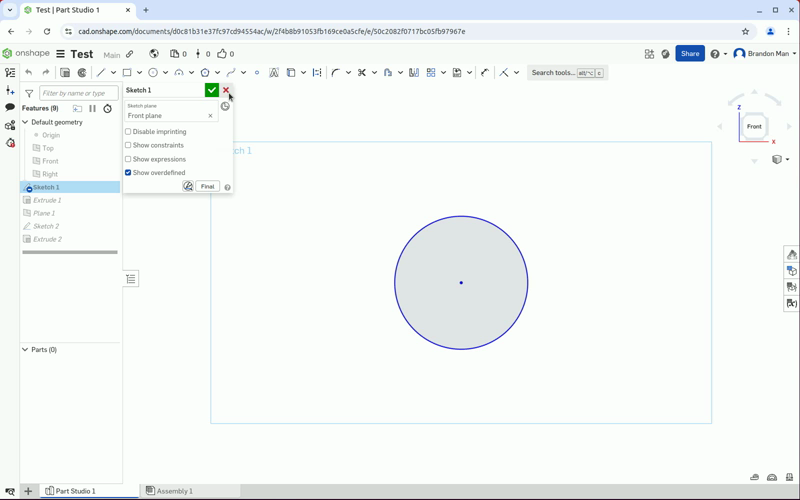
key(shift+s)
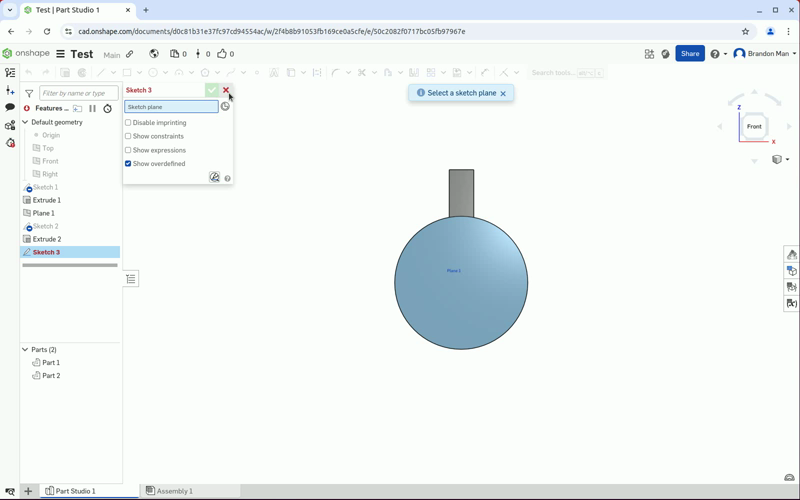
mouse_move(73, 215)
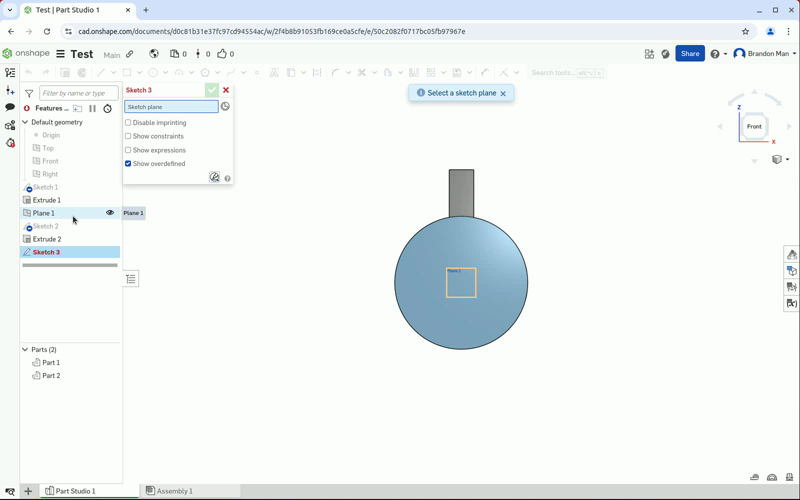
click(73, 215)
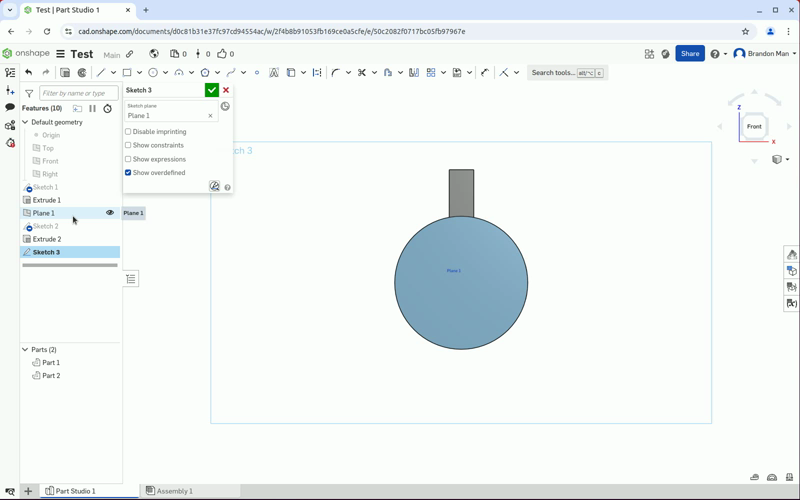
mouse_move(73, 352)
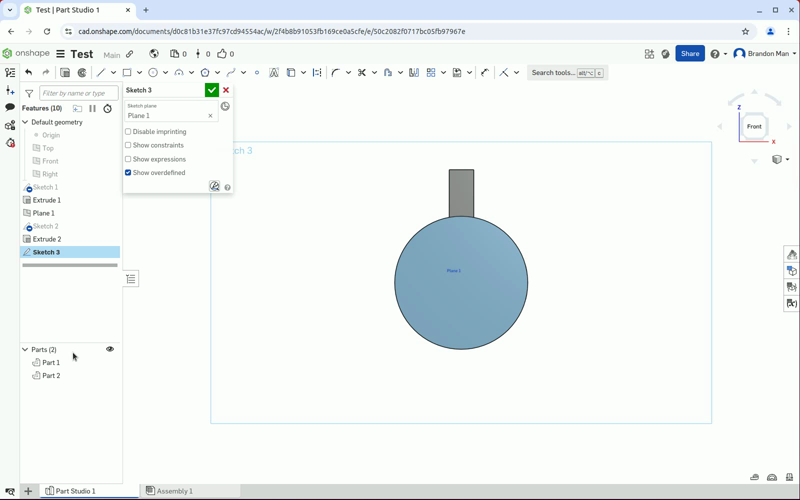
key(y)
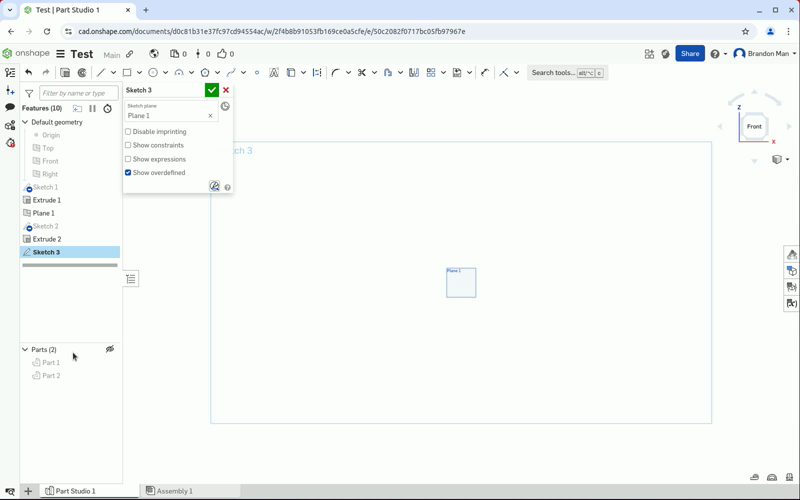
key(l)
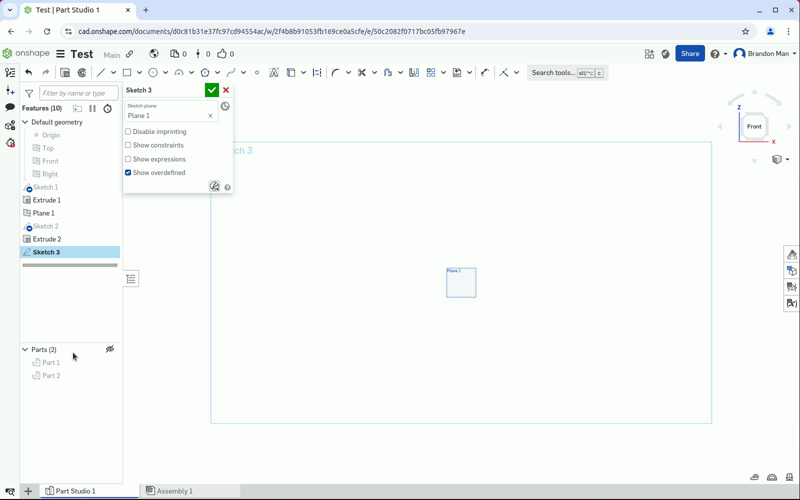
key_down(shift)
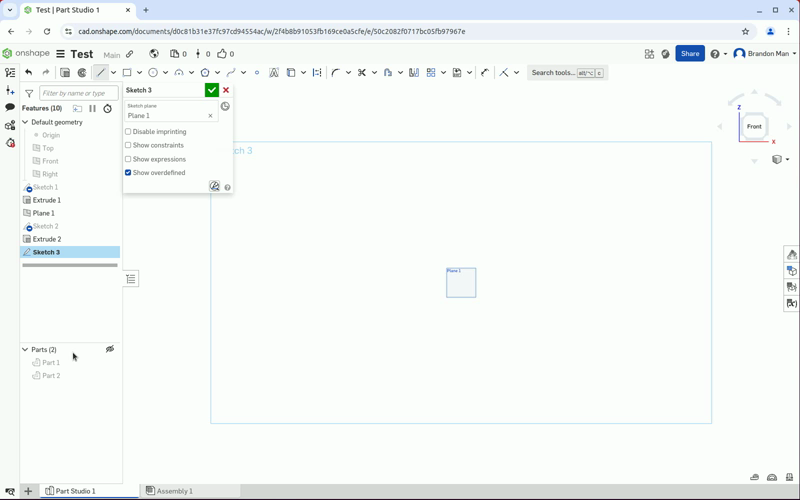
mouse_move(449, 218)
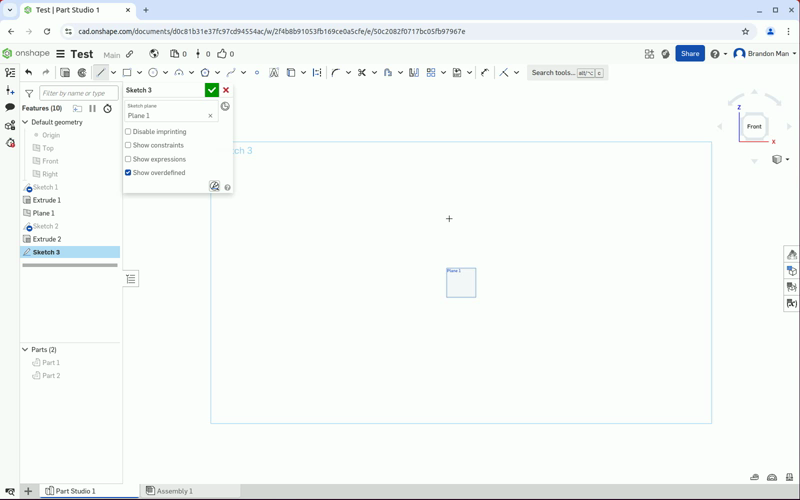
click(449, 218)
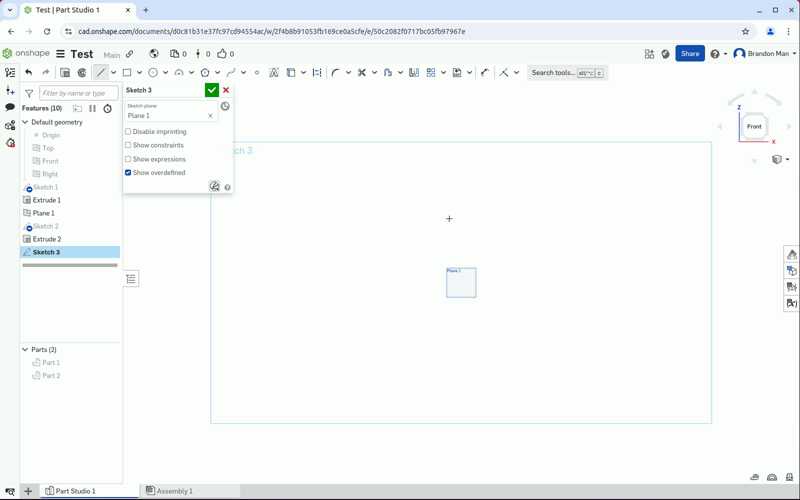
key_up(shift)
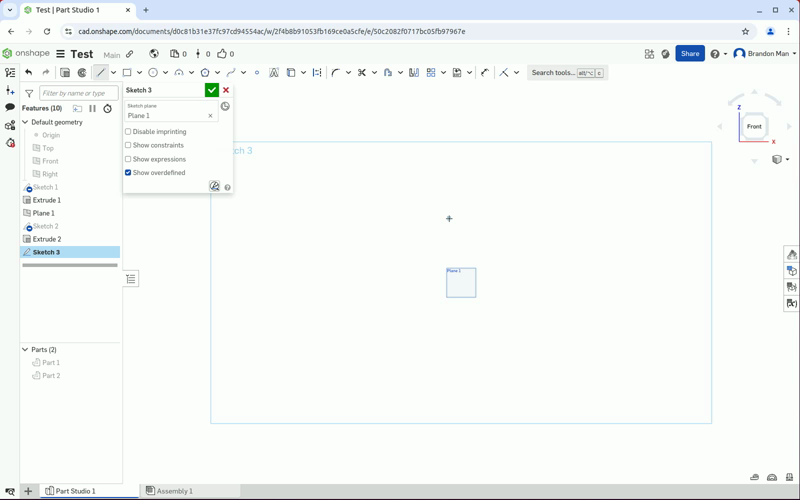
key_down(shift)
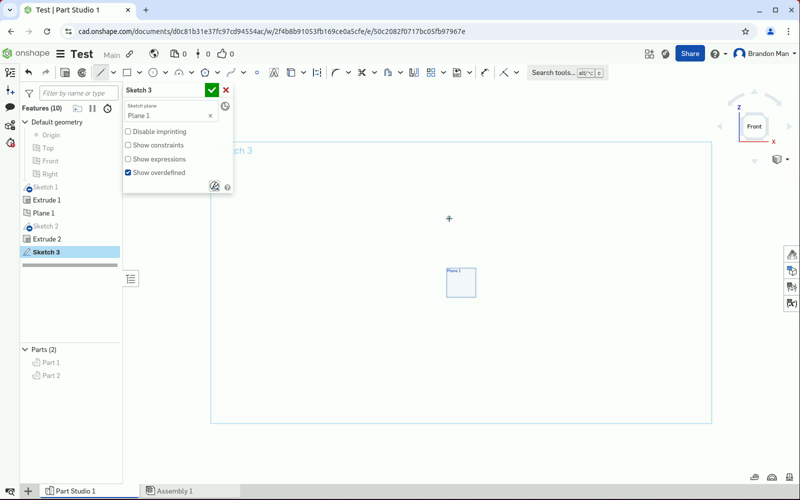
mouse_move(479, 218)
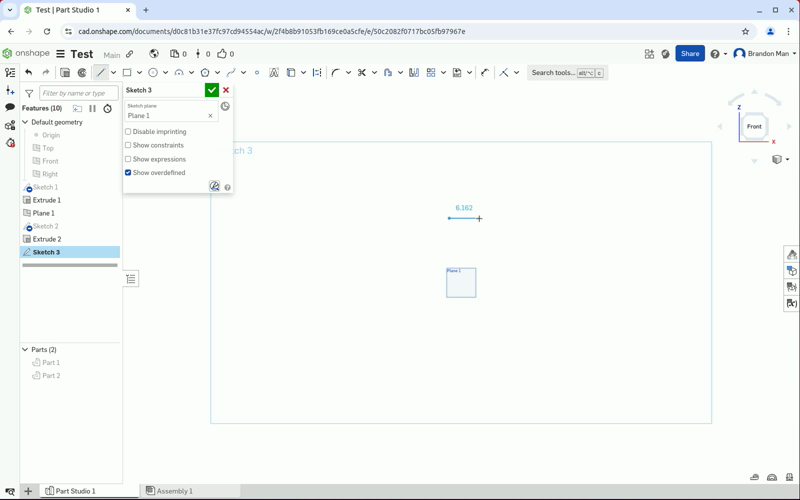
mouse_move(473, 218)
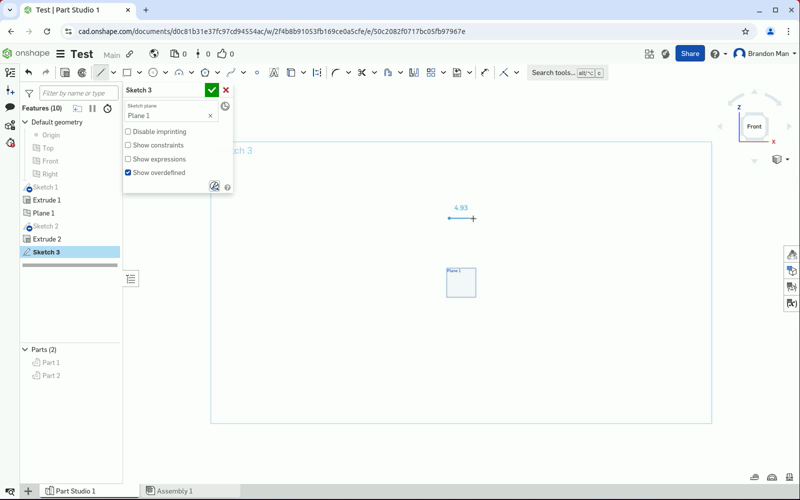
click(473, 218)
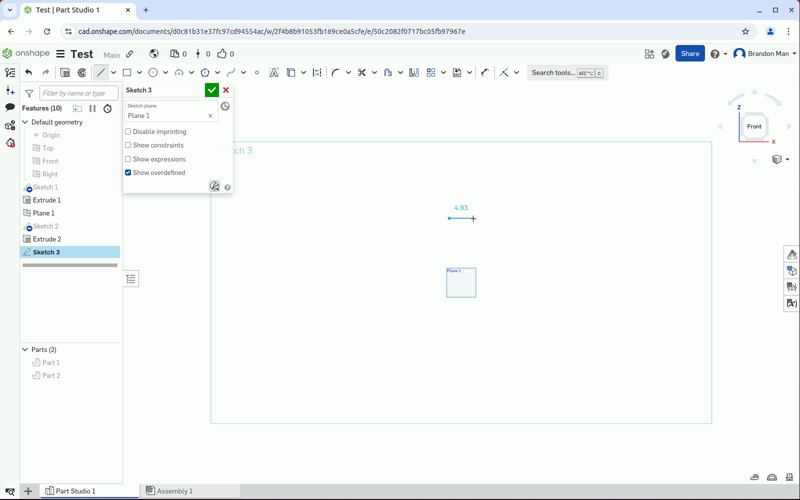
key_up(shift)
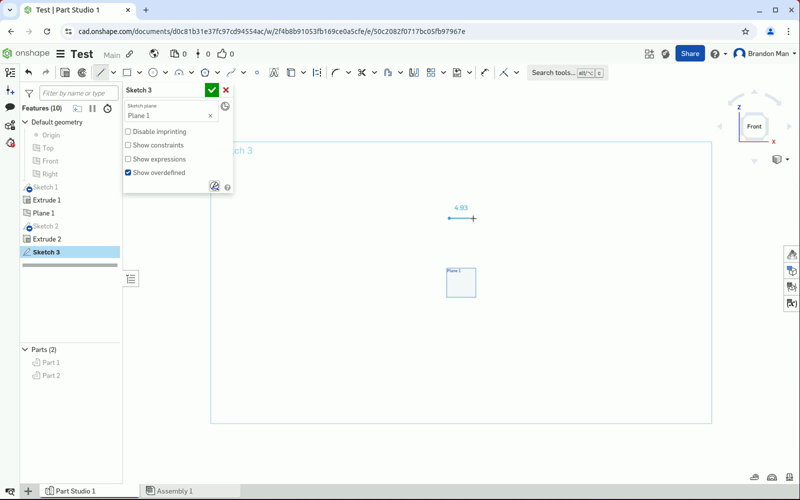
key(esc)
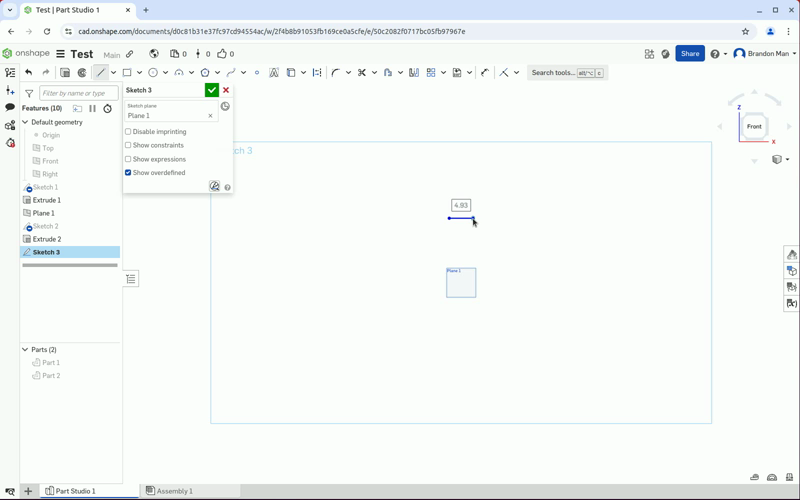
key(a)
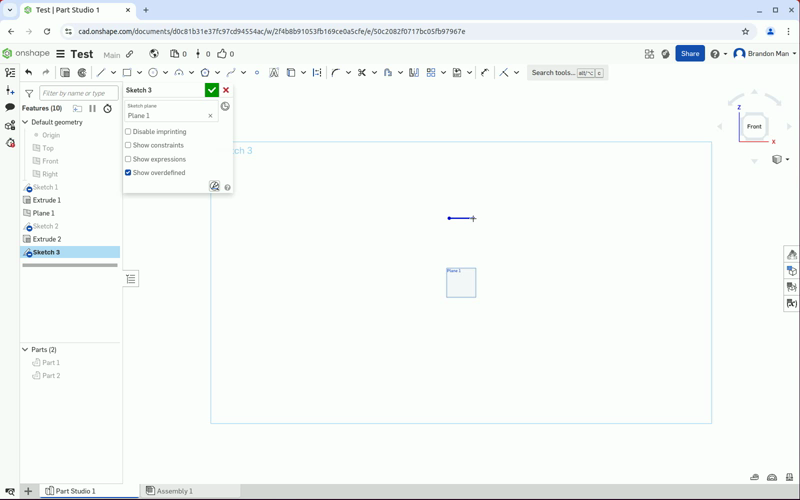
mouse_move(473, 218)
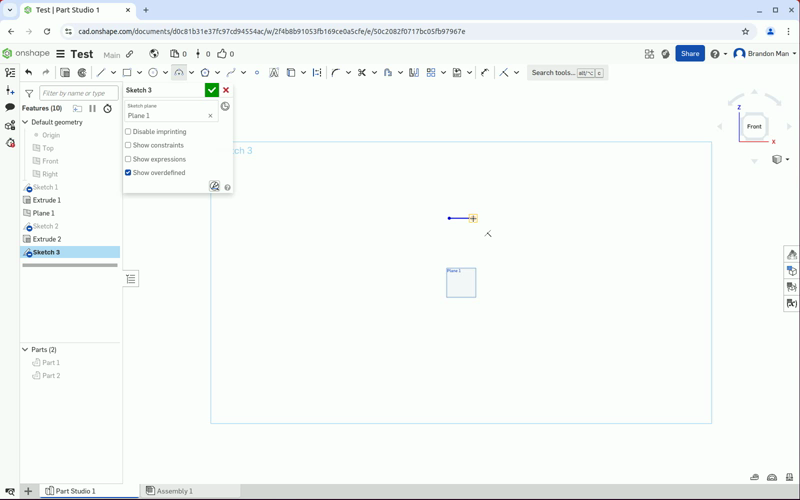
click(473, 218)
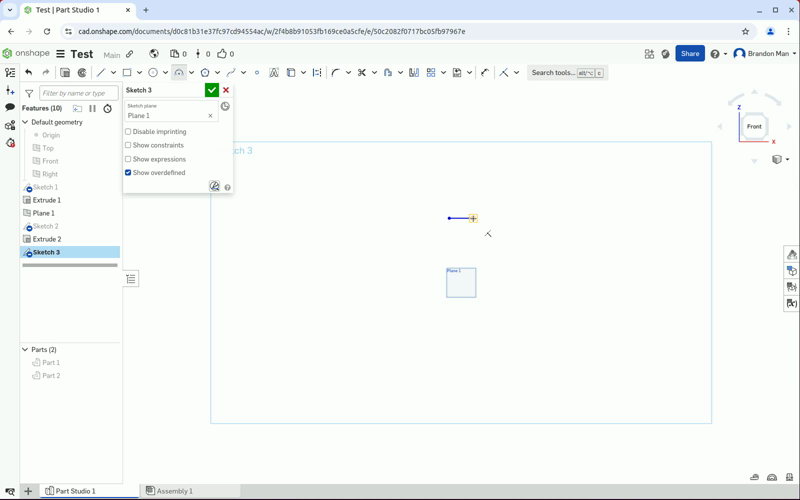
mouse_move(449, 218)
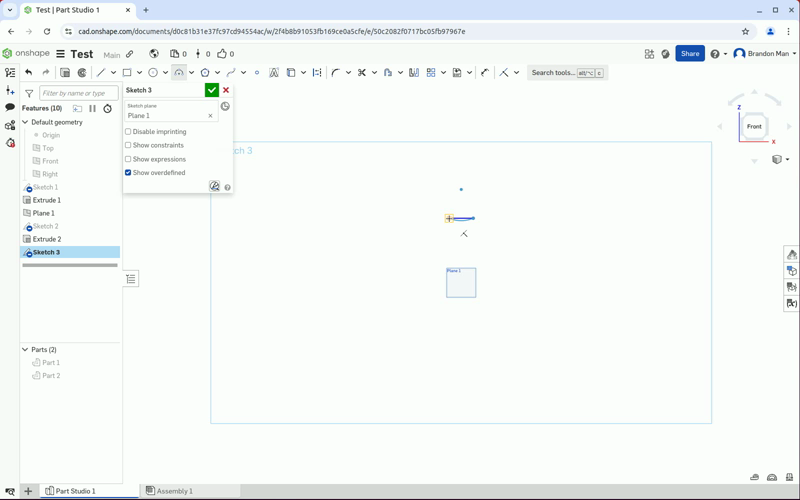
click(449, 218)
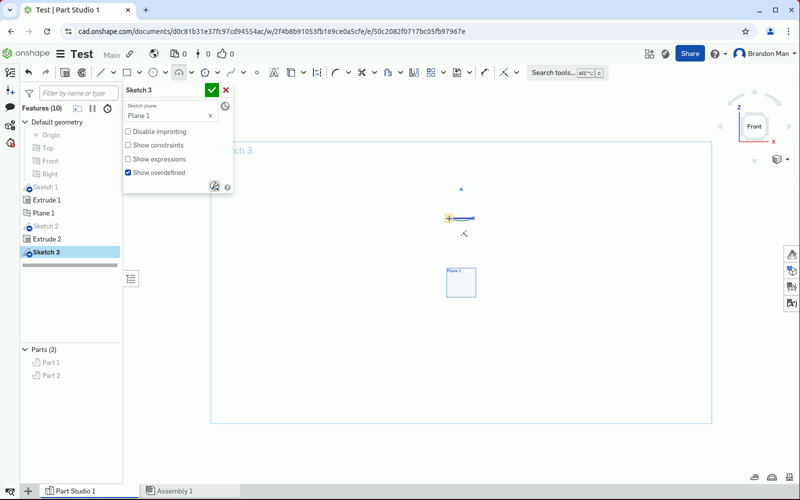
key_down(shift)
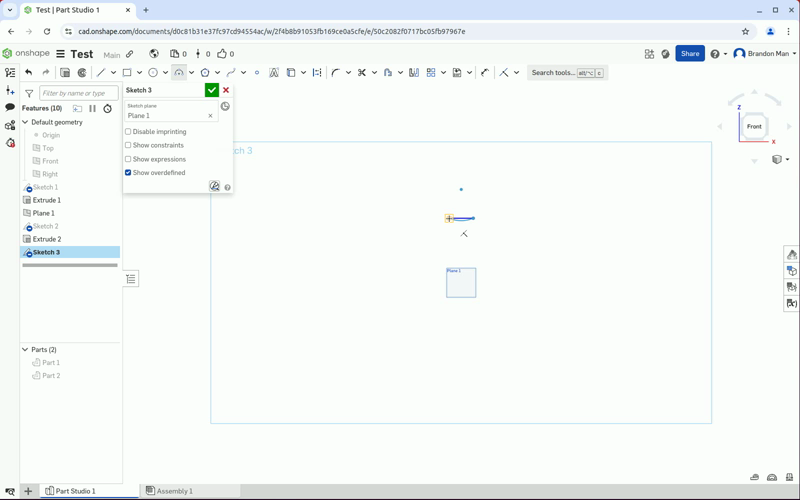
mouse_move(461, 217)
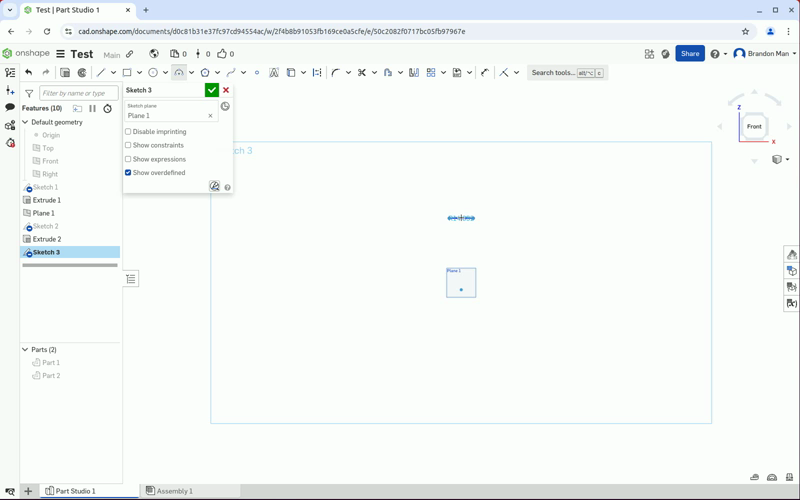
click(461, 217)
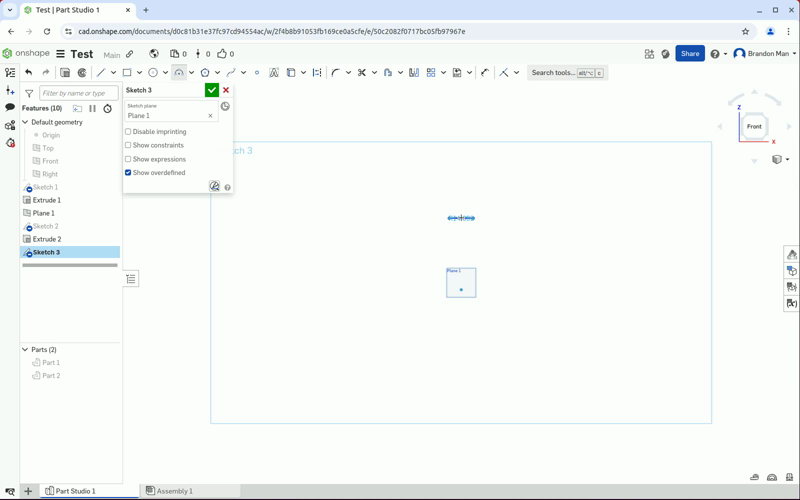
key_up(shift)
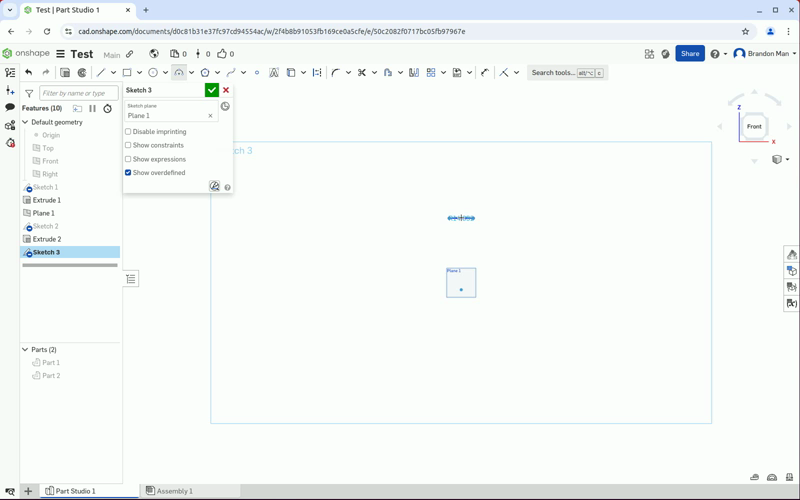
key(esc)
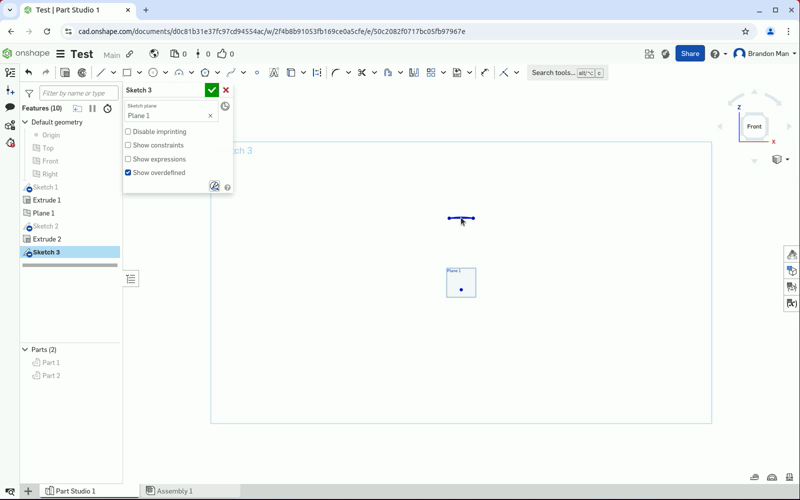
mouse_move(462, 217)
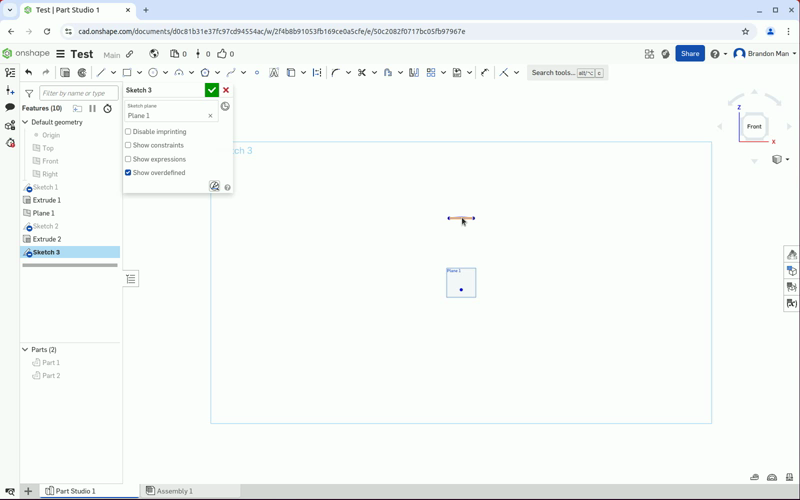
scroll(6)
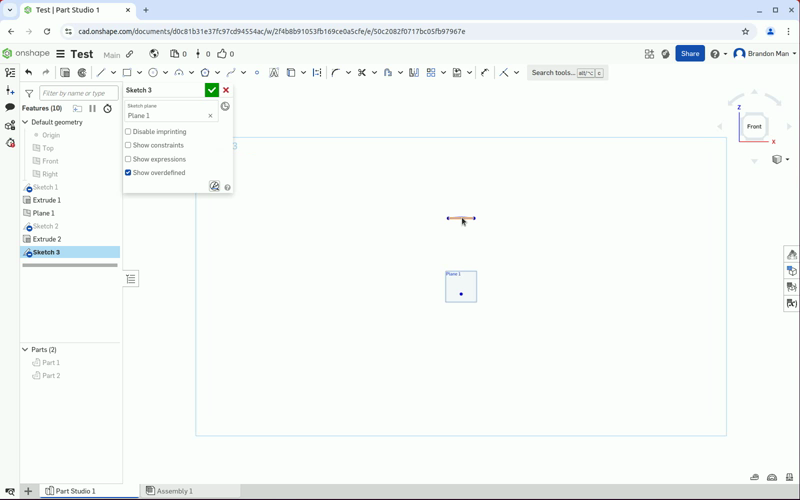
scroll(6)
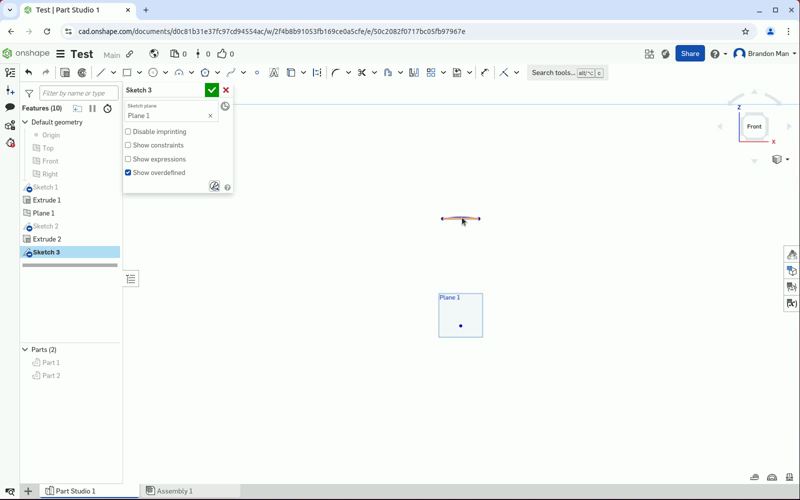
scroll(6)
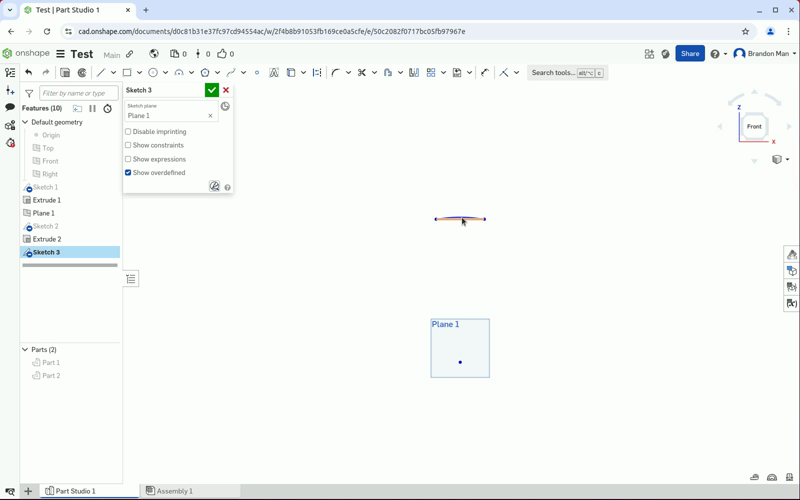
scroll(6)
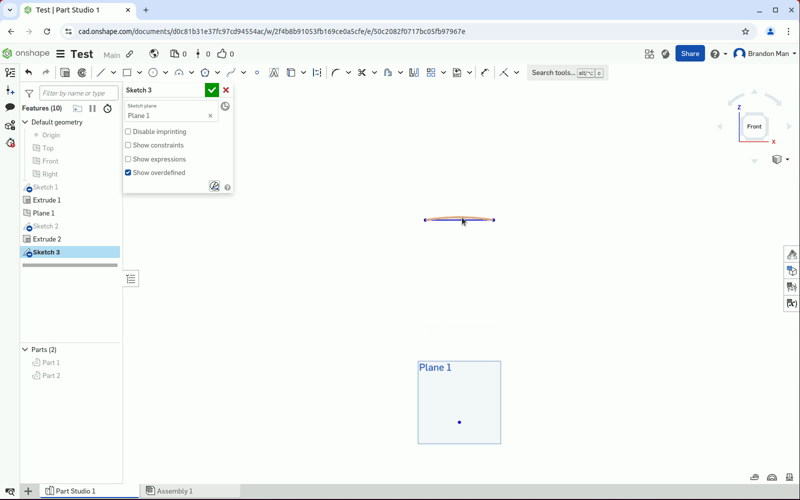
scroll(6)
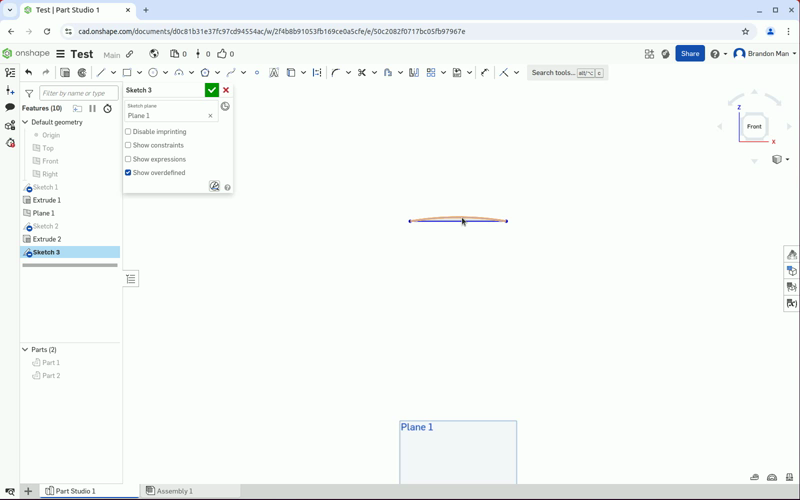
scroll(6)
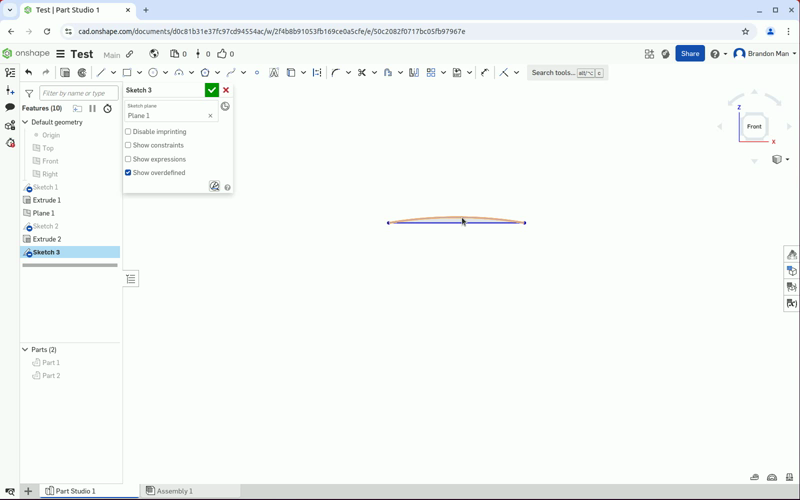
scroll(6)
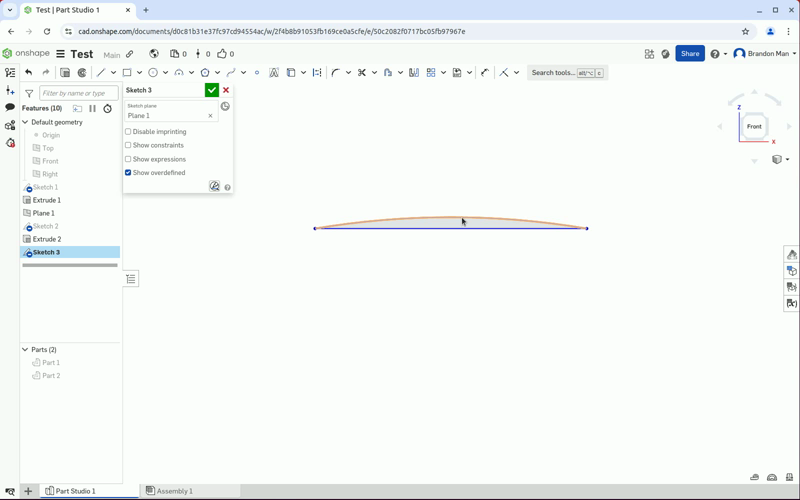
click(462, 217)
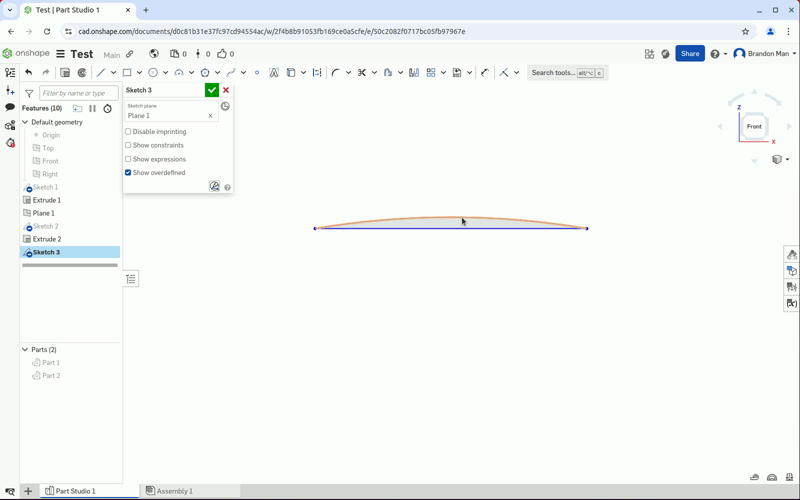
scroll(-6)
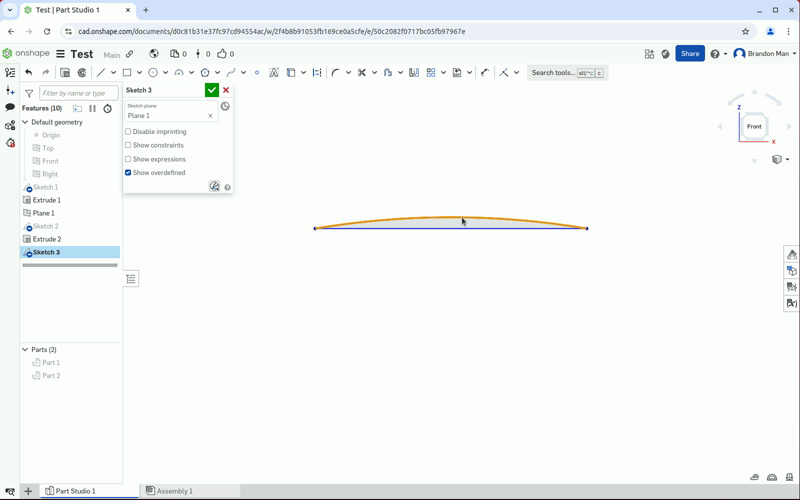
scroll(-6)
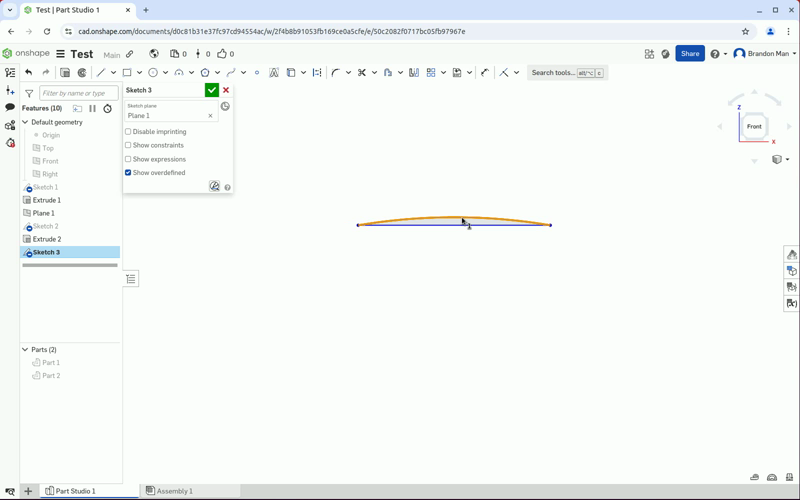
scroll(-6)
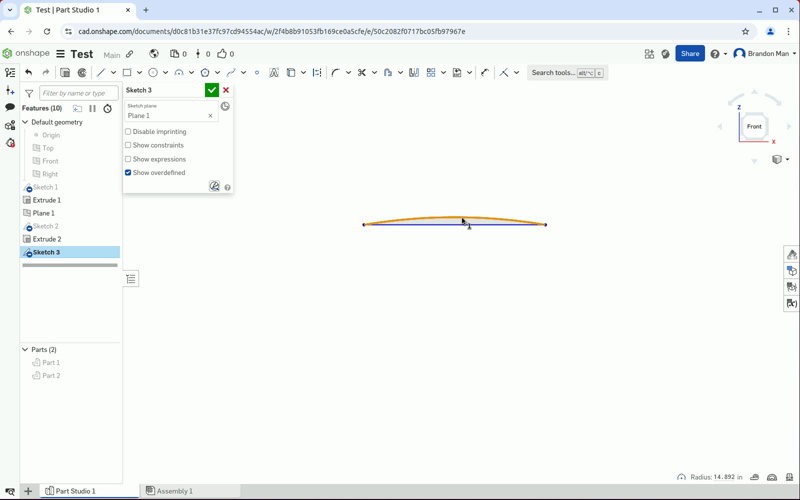
scroll(-6)
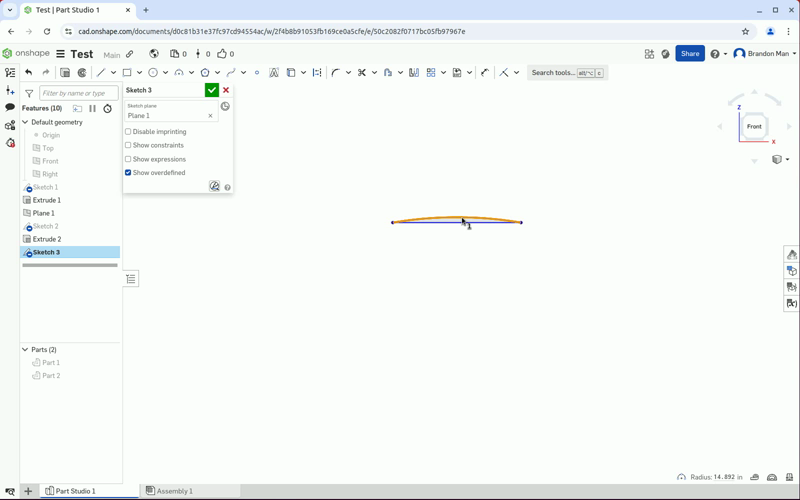
scroll(-6)
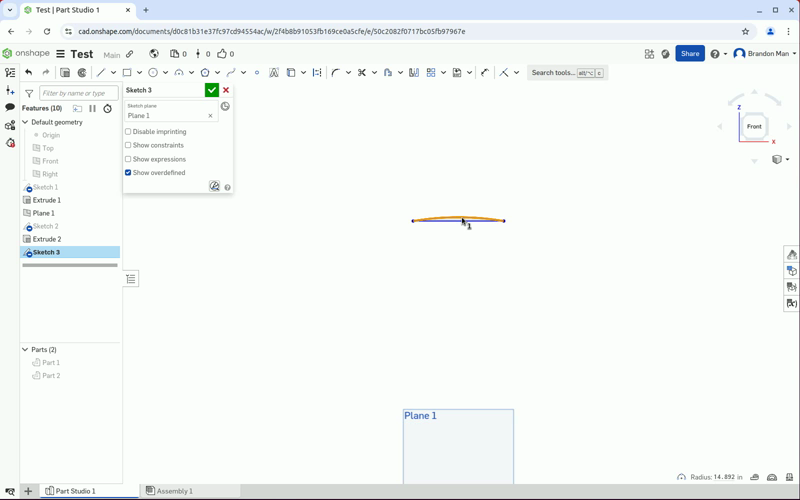
scroll(-6)
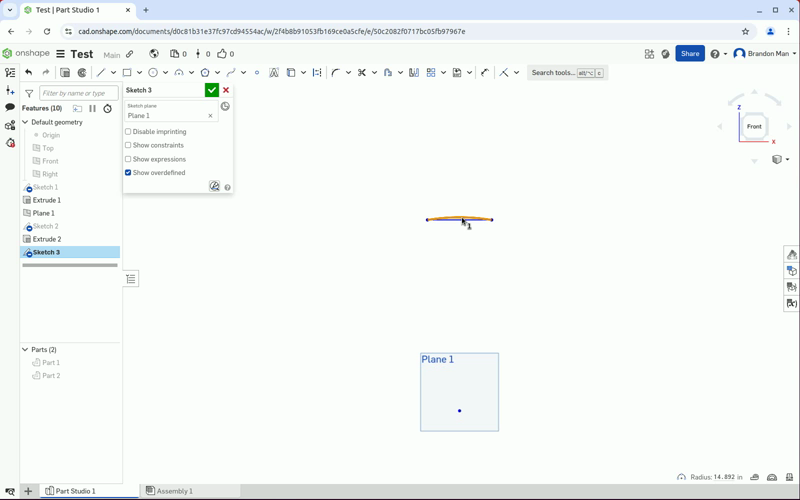
scroll(-6)
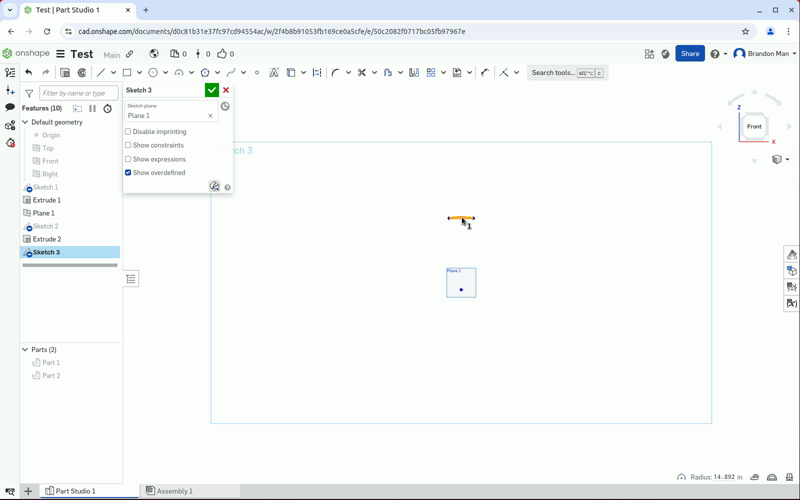
mouse_move(73, 352)
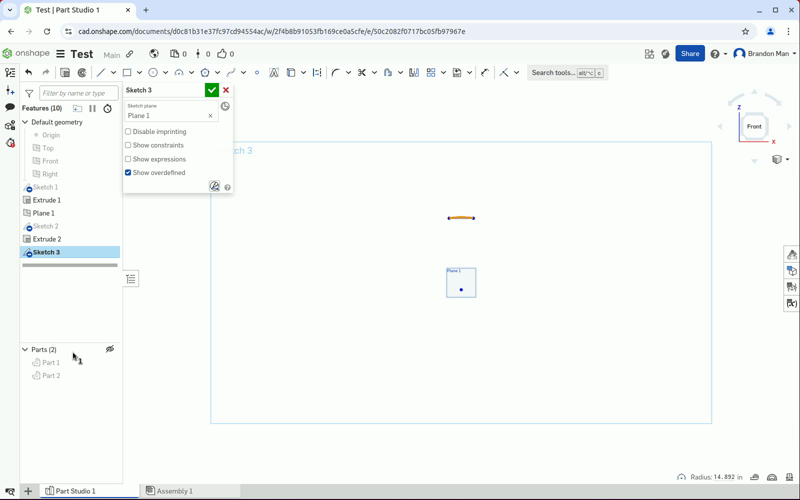
key(shift+y)
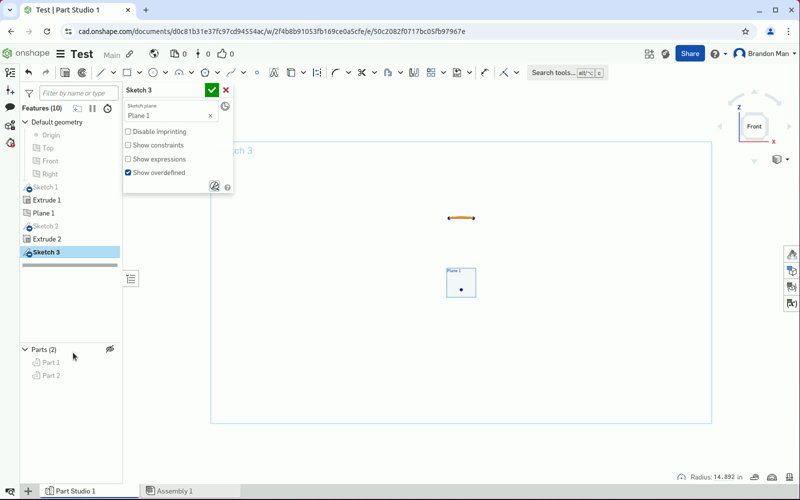
key(shift+e)
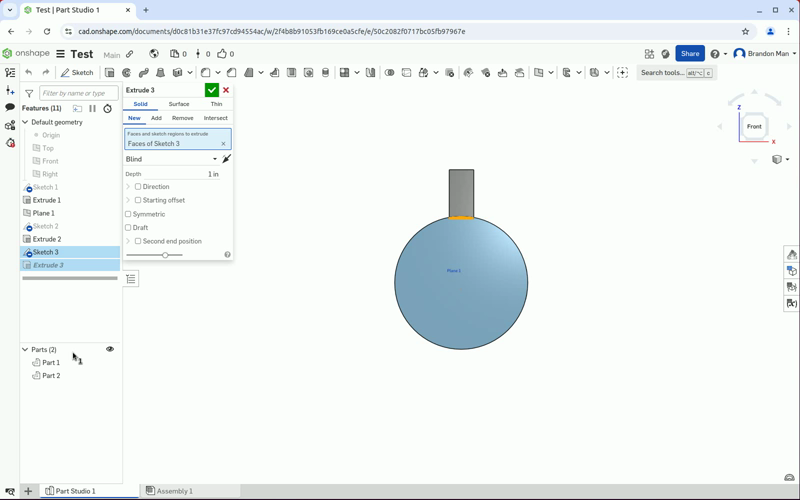
mouse_move(143, 106)
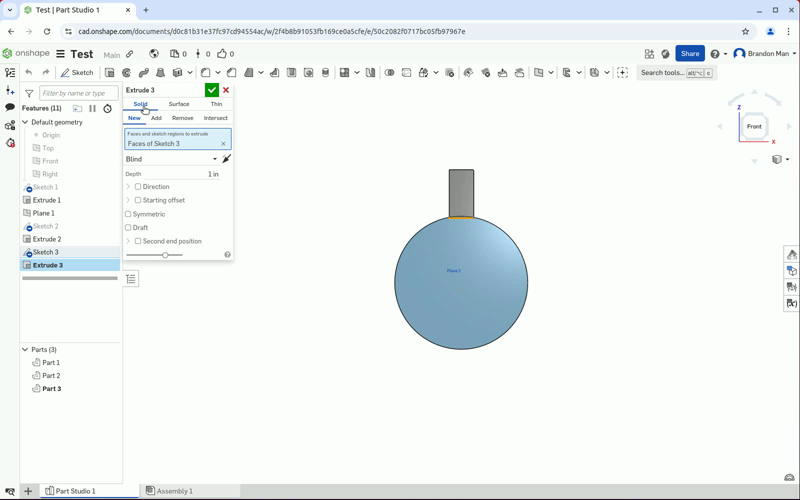
click(143, 106)
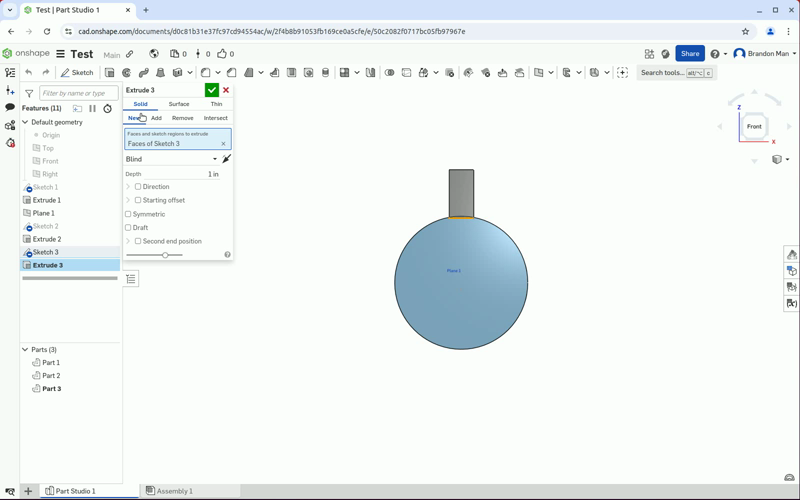
mouse_move(137, 120)
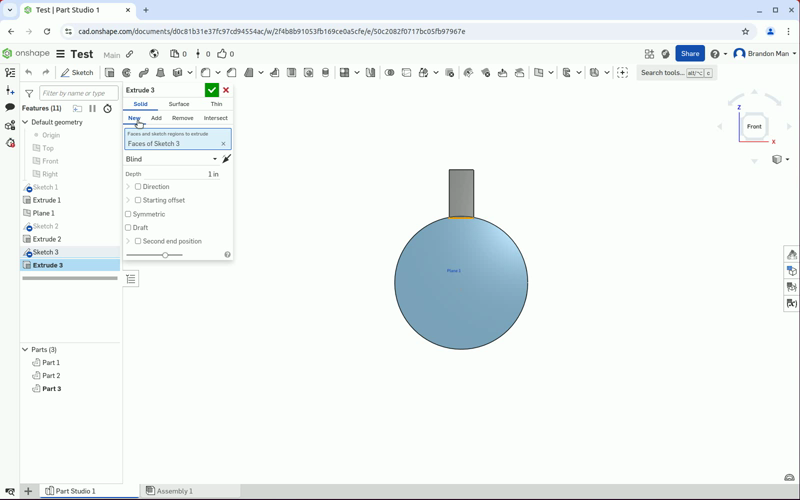
click(137, 120)
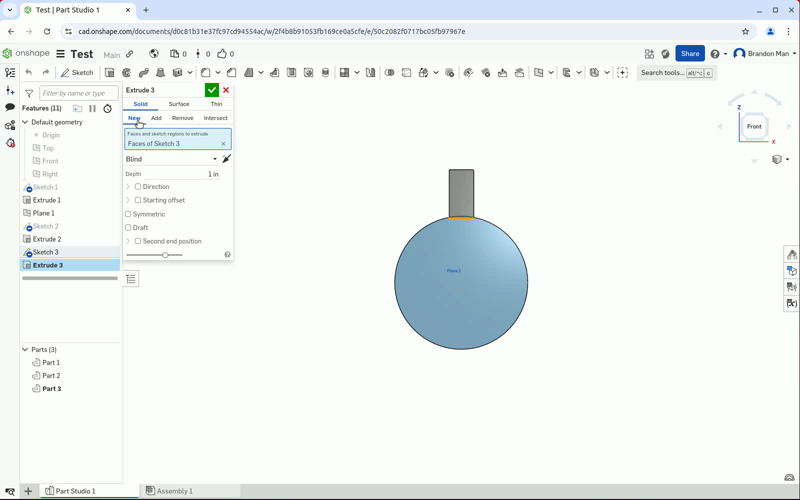
key(tab, 4)
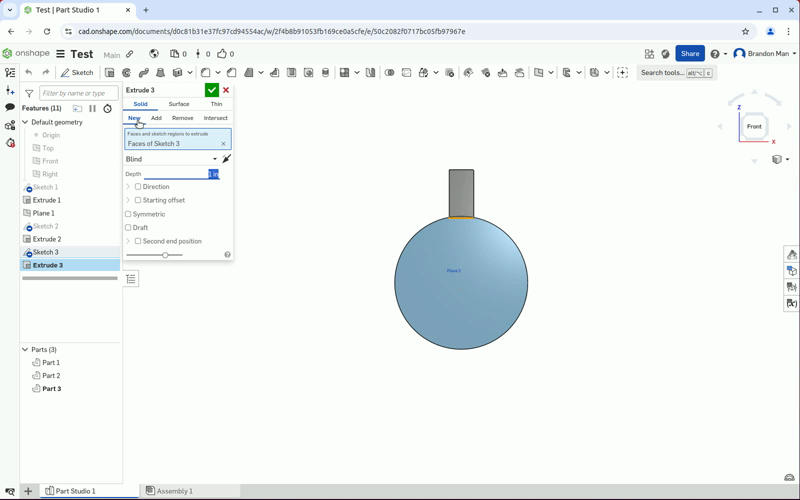
text(-1.926)
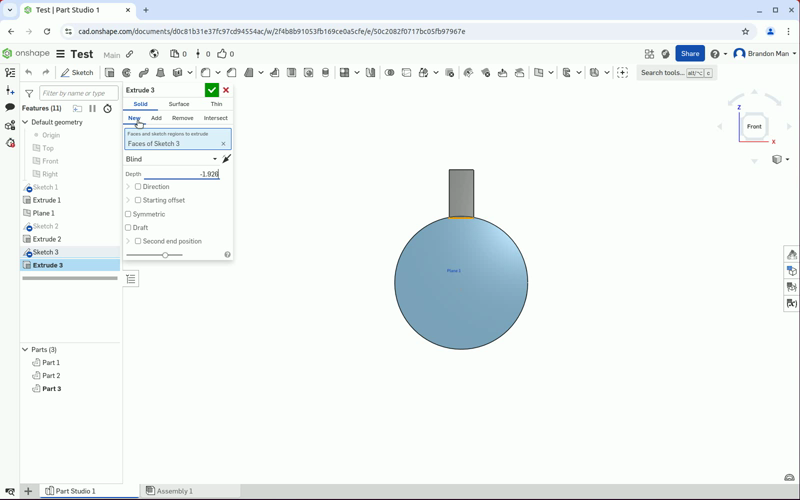
key(enter)
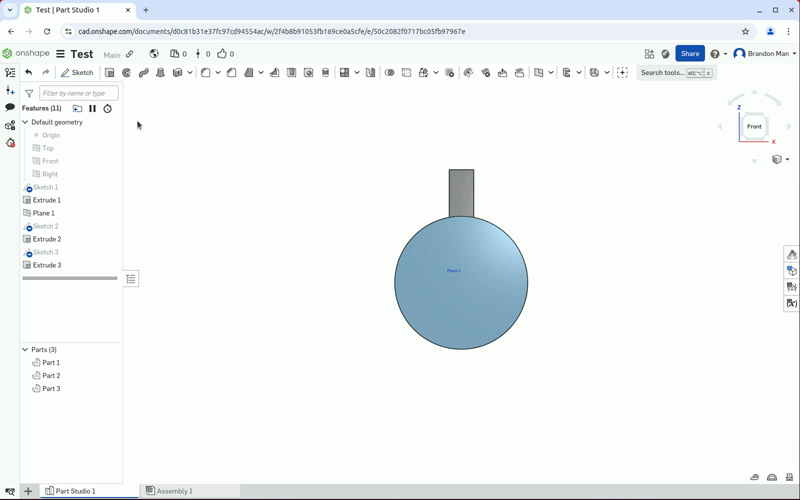
key(shift+h)
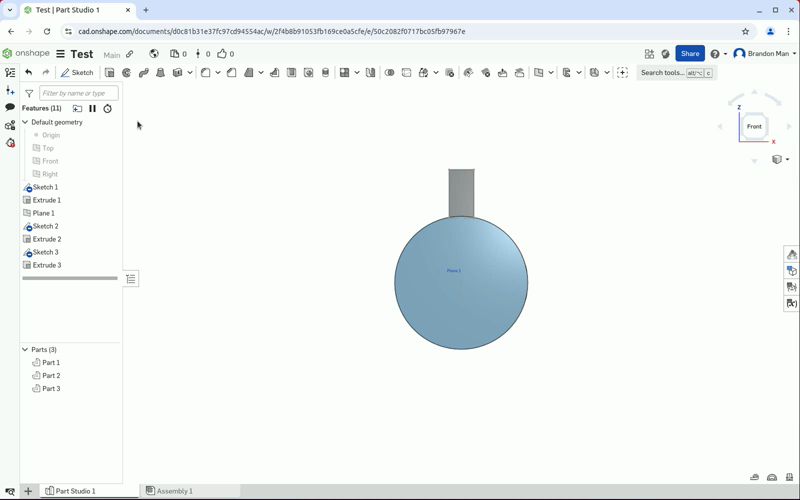
key(shift+h)
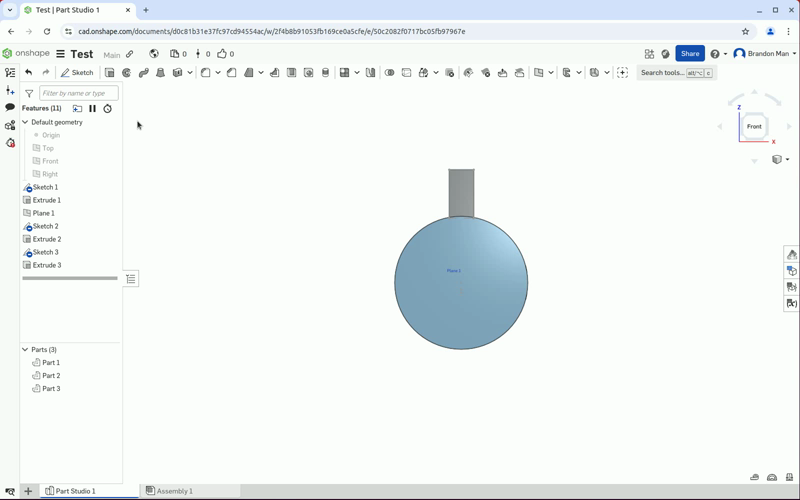
key(shift+7)
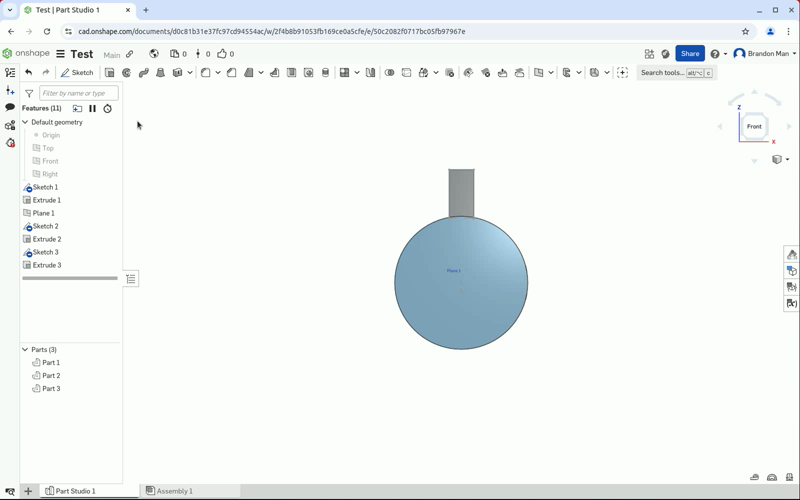
key(left, 2)
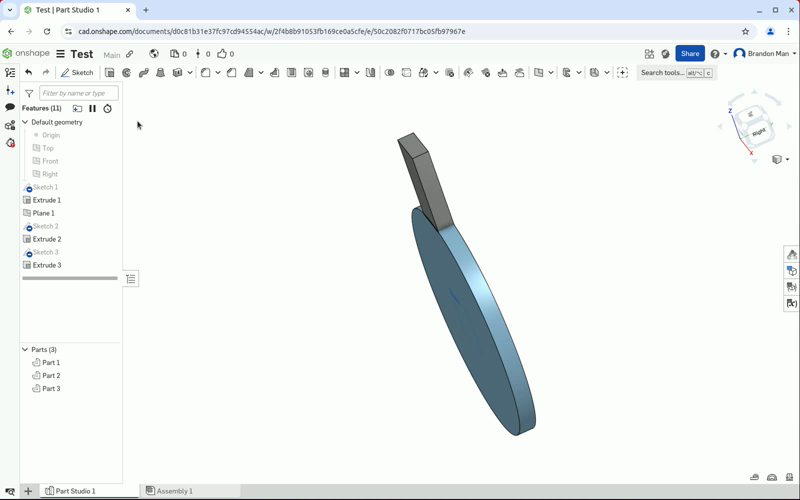
key(down, 2)
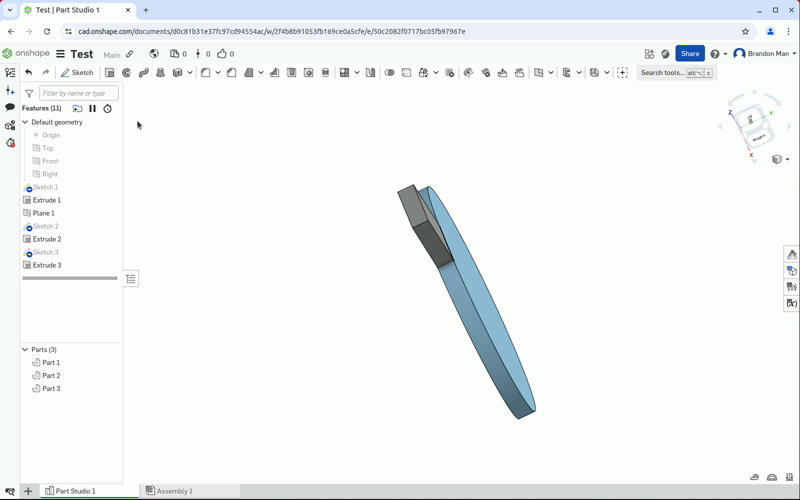
key(up, 2)
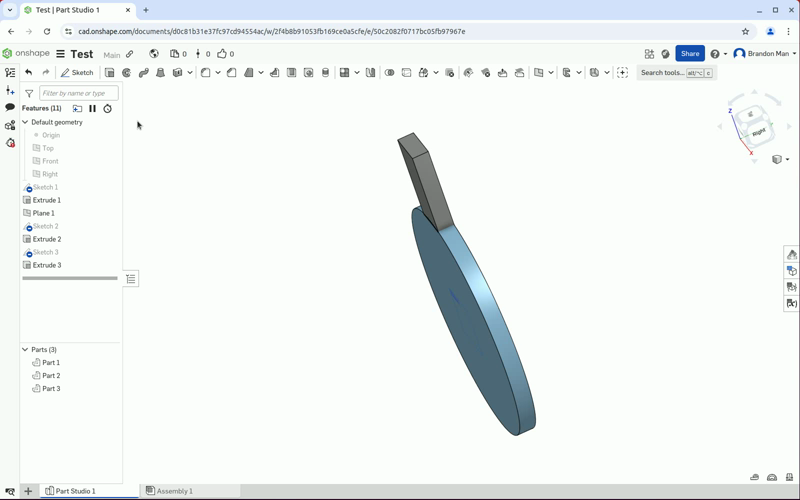
key(right, 2)
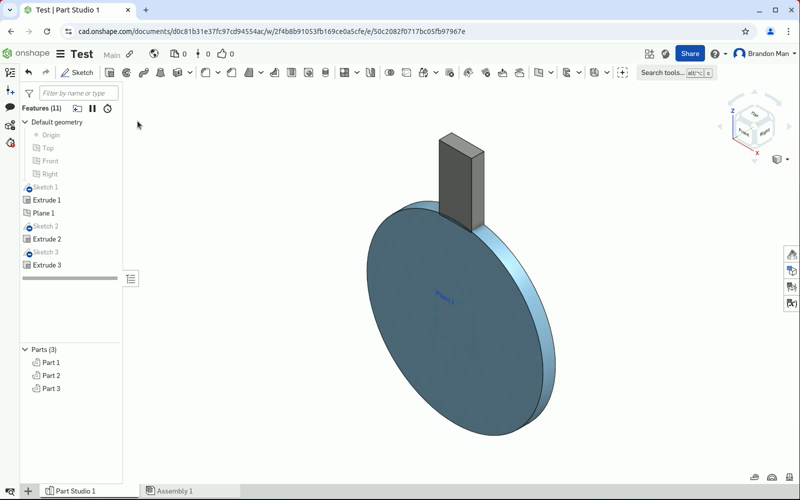
mouse_move(73, 189)
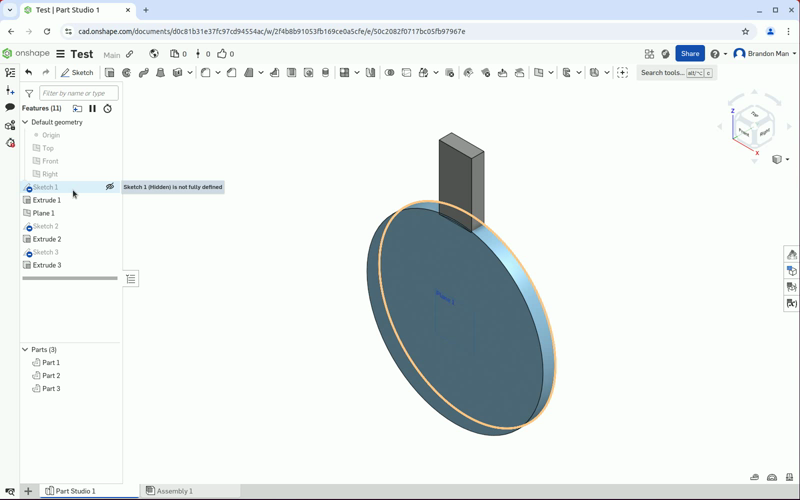
click(73, 189)